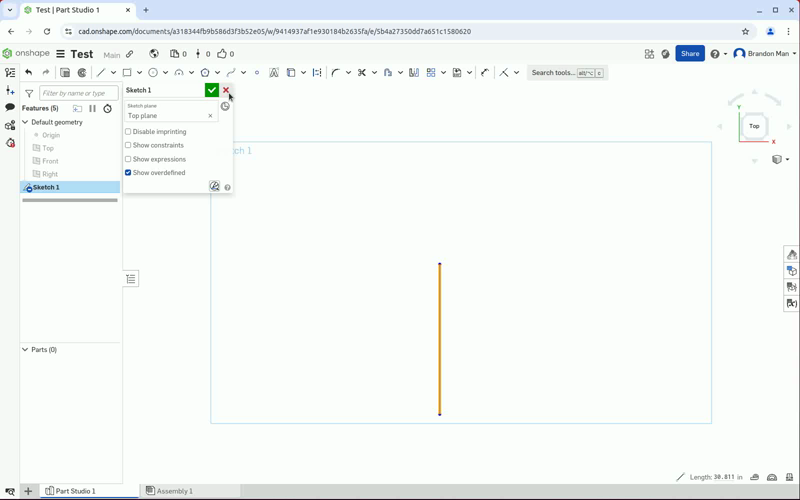
key(shift+h)
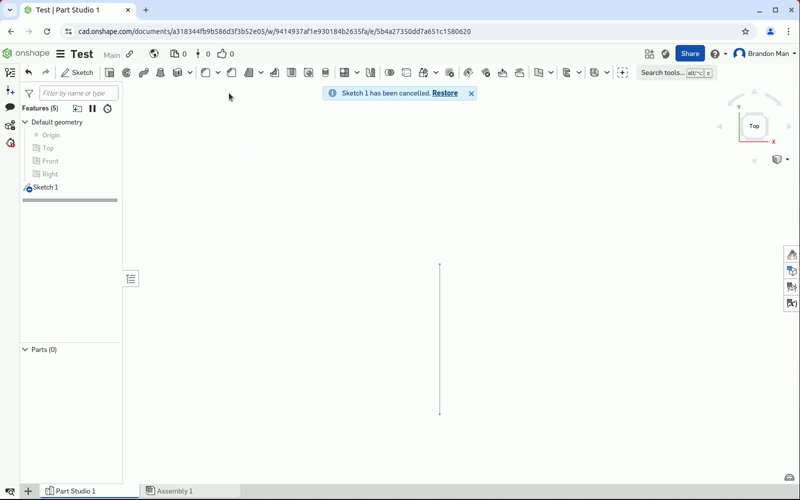
key(shift+s)
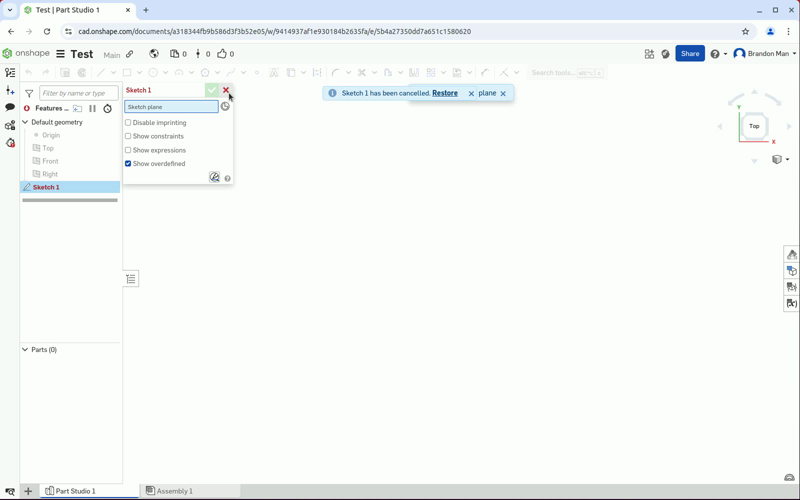
mouse_move(73, 150)
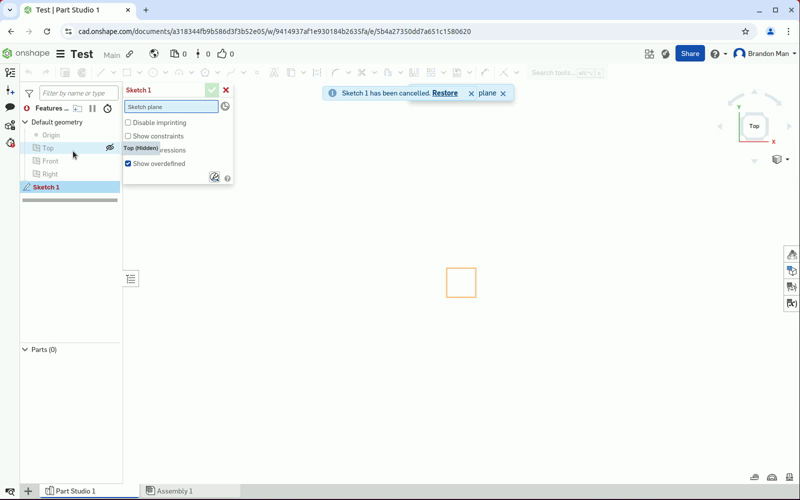
click(73, 150)
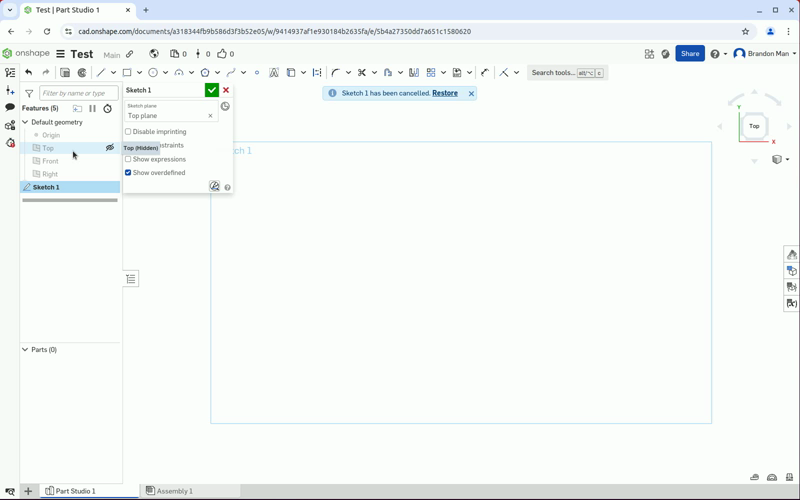
mouse_move(73, 352)
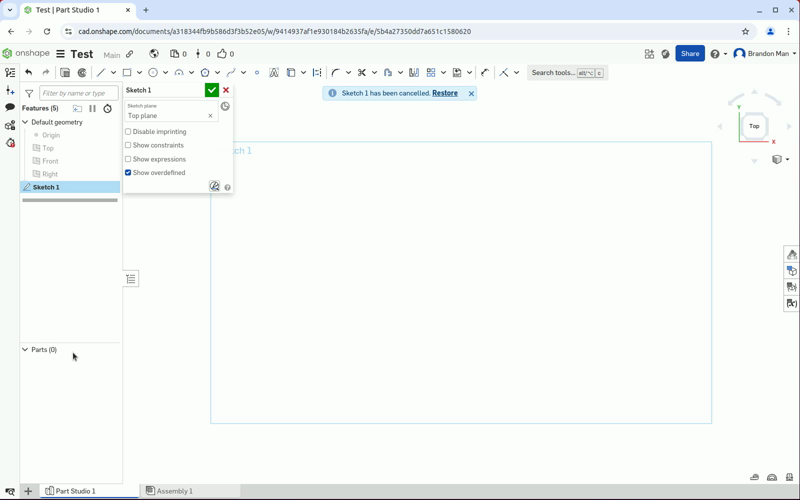
key(y)
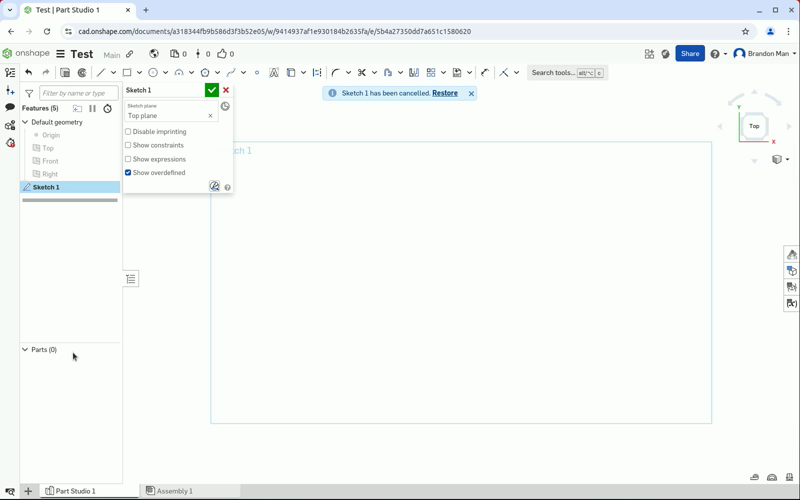
key(l)
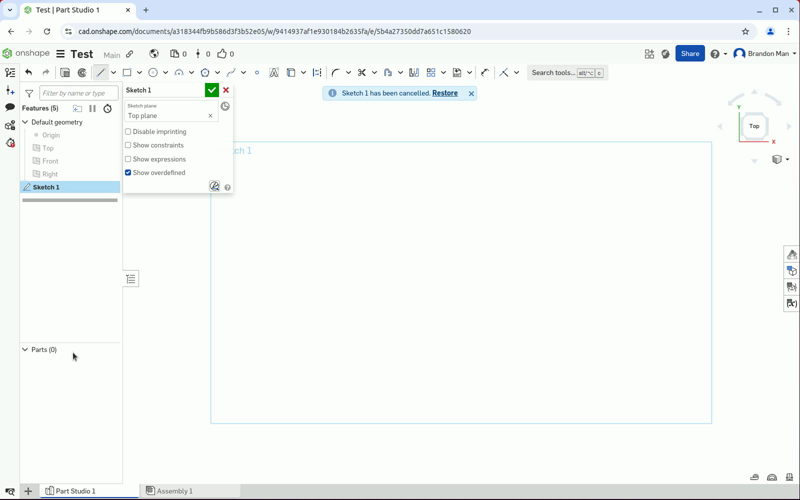
key_down(shift)
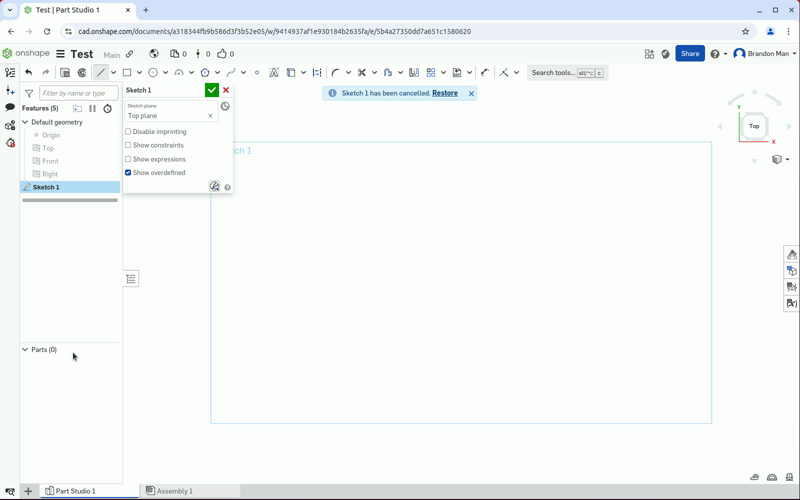
mouse_move(460, 345)
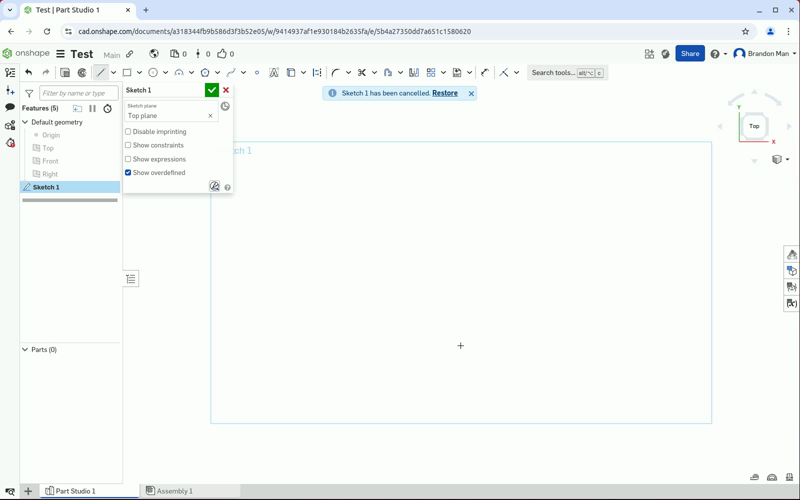
click(460, 345)
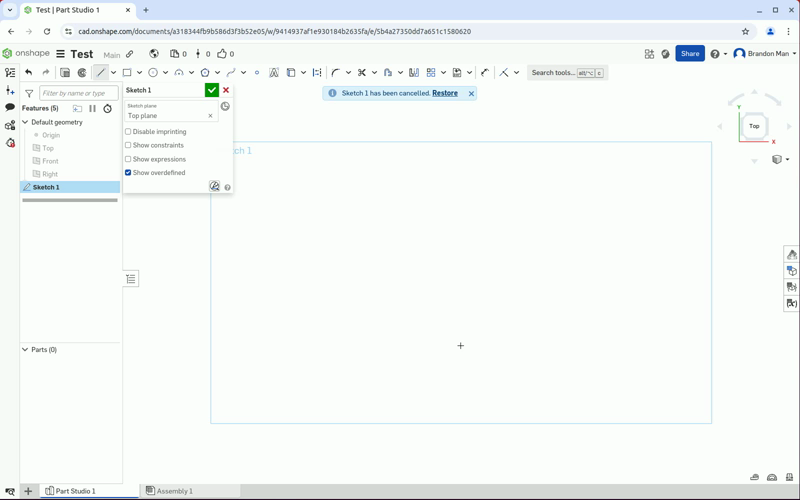
key_up(shift)
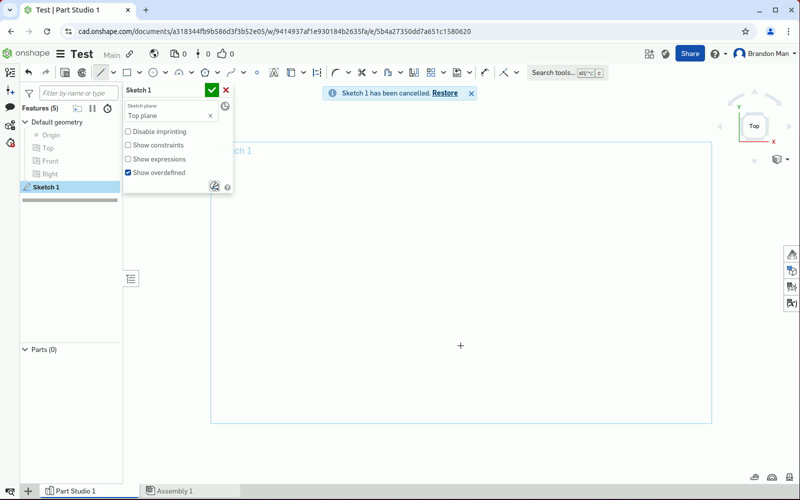
key_down(shift)
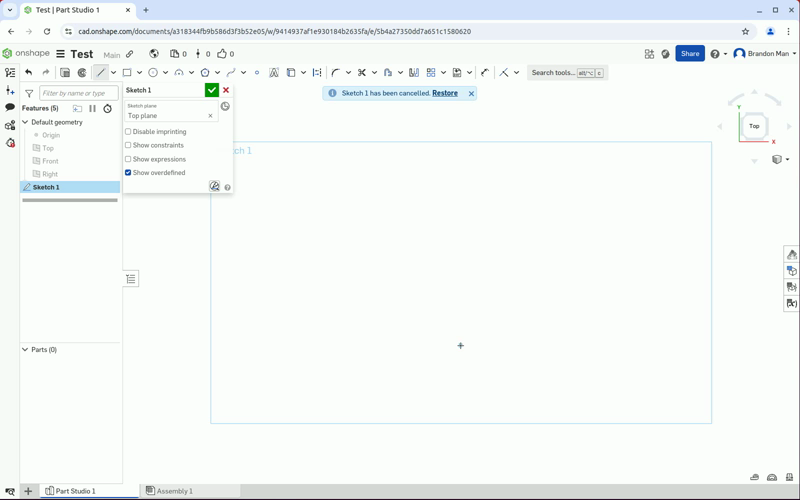
mouse_move(534, 345)
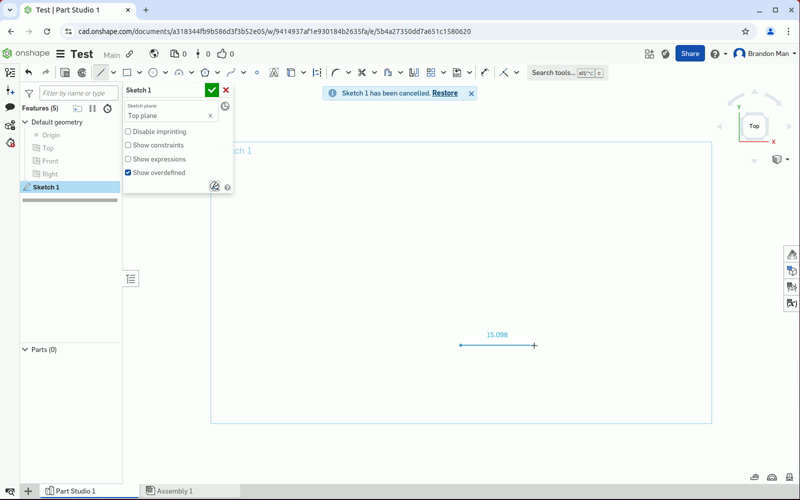
click(534, 345)
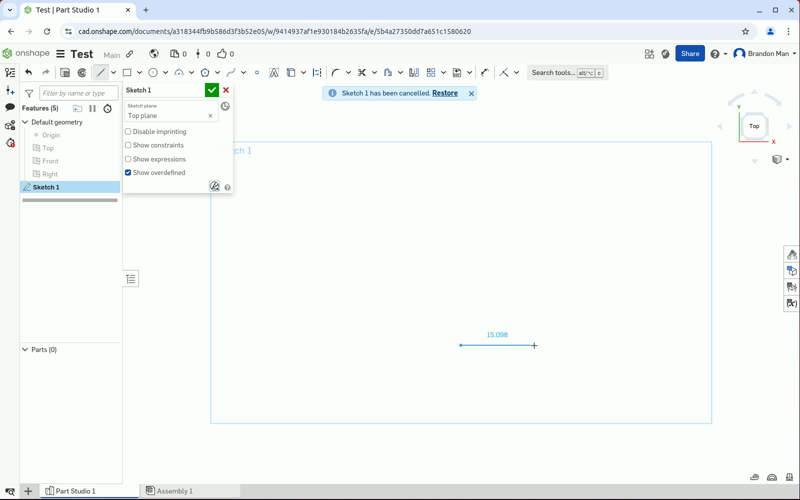
key_up(shift)
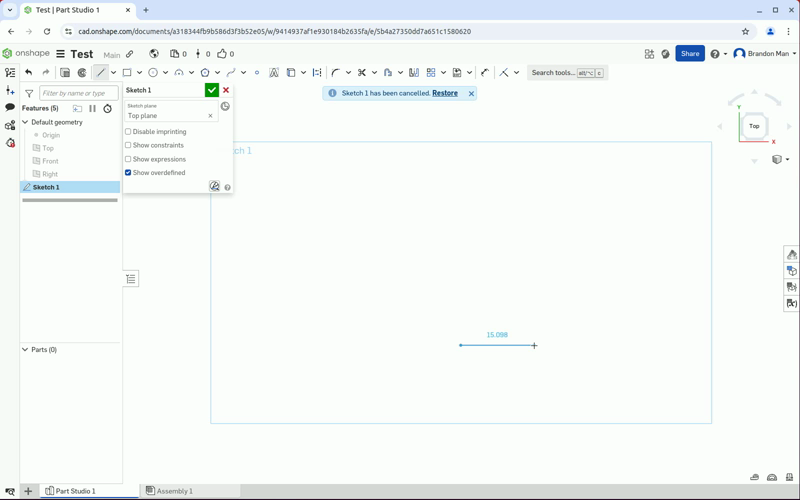
key_down(shift)
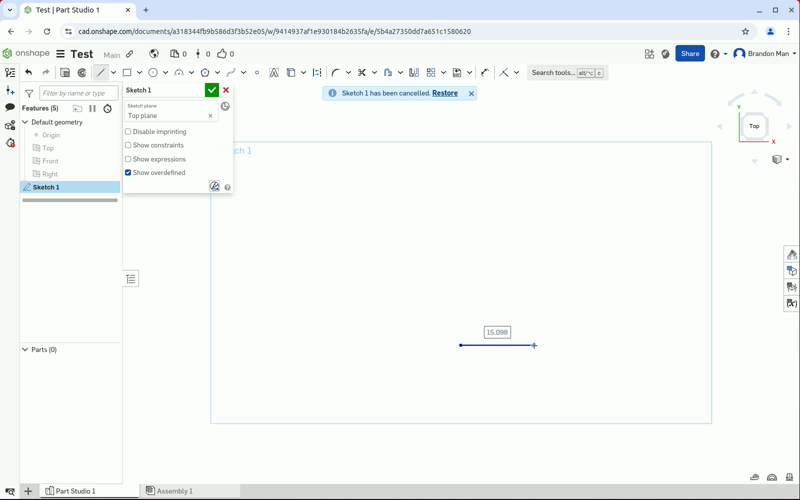
mouse_move(534, 282)
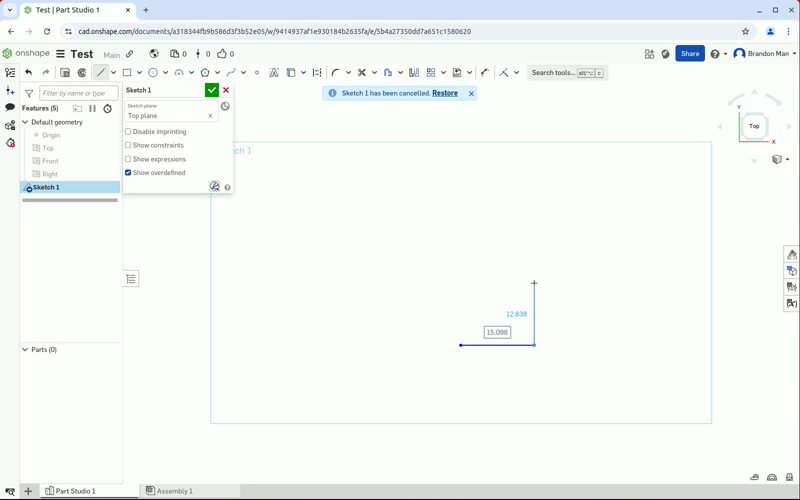
click(534, 282)
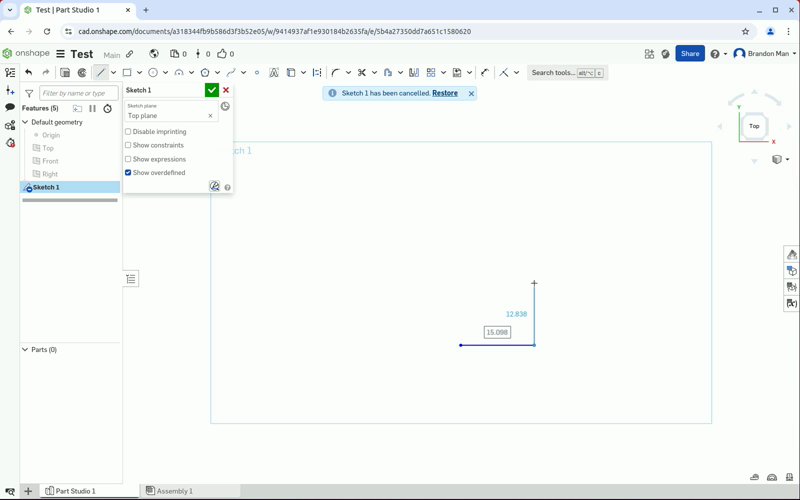
key_up(shift)
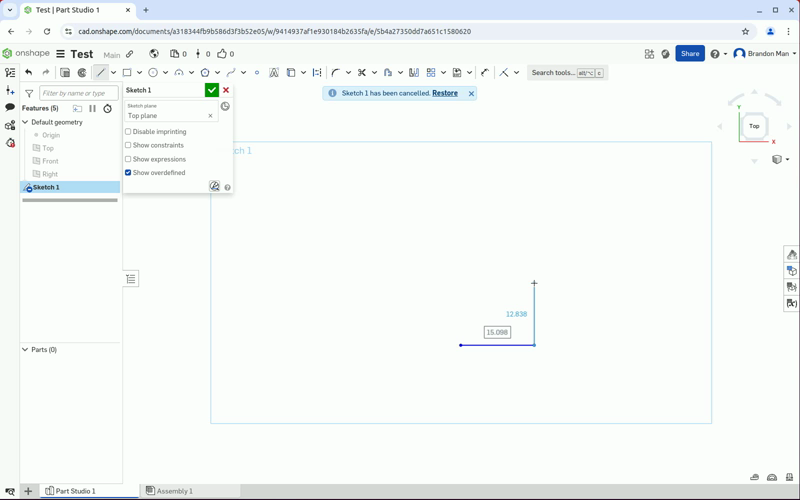
key_down(shift)
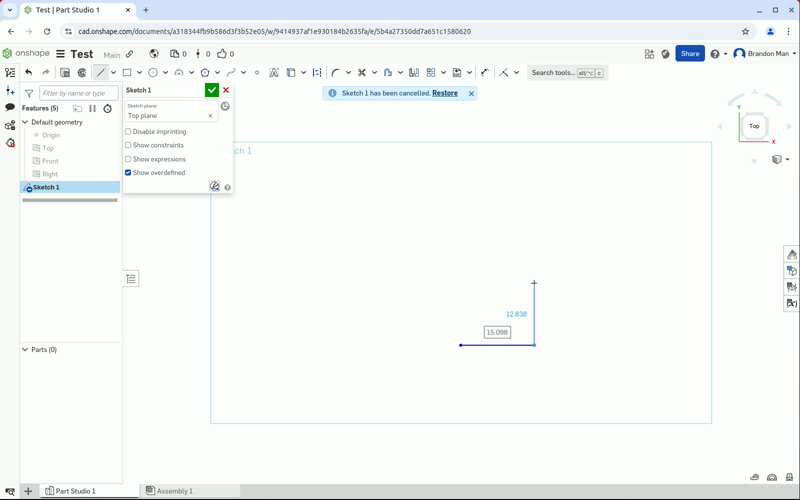
mouse_move(564, 282)
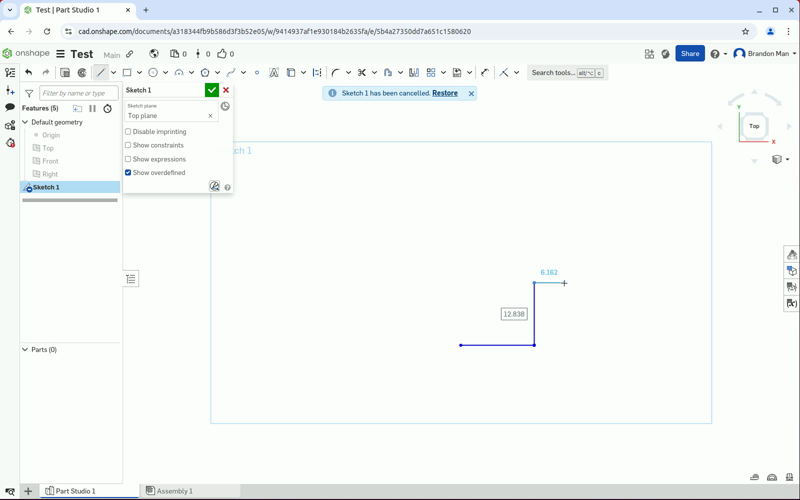
mouse_move(485, 282)
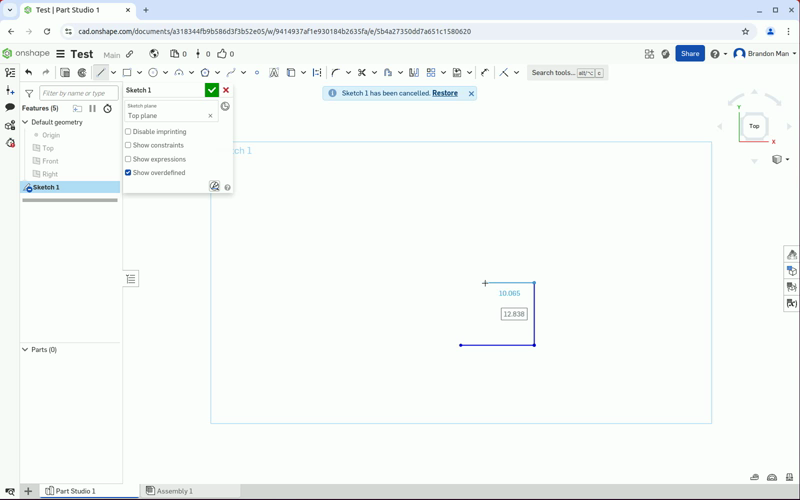
click(485, 282)
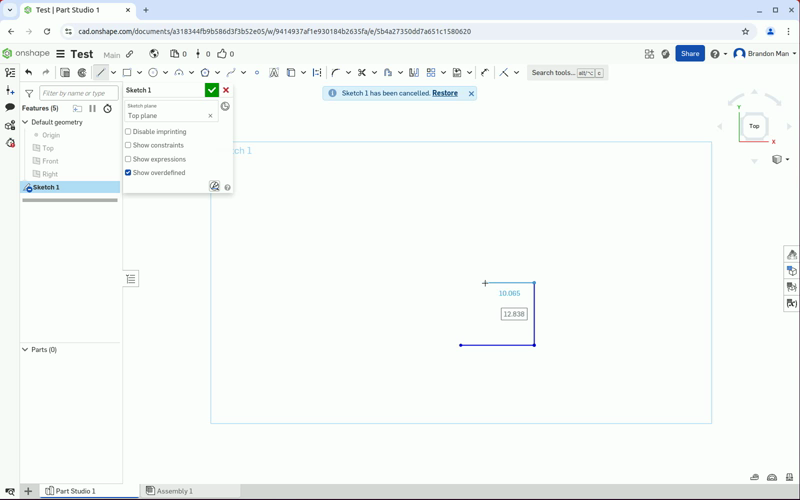
key_up(shift)
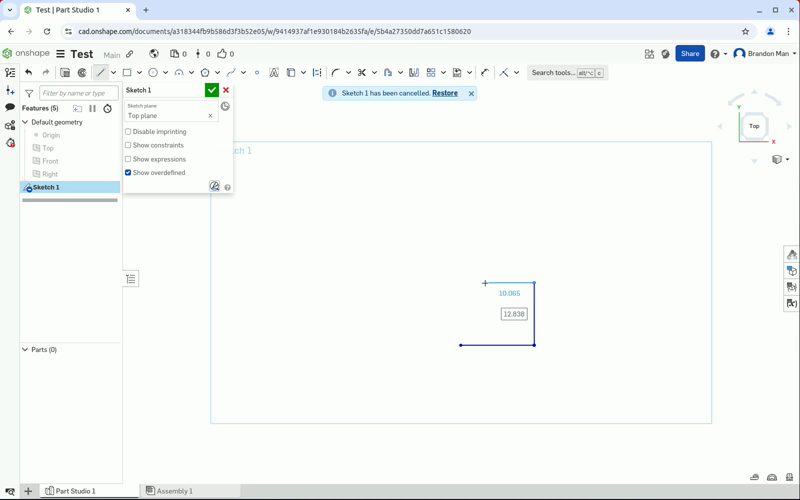
key_down(shift)
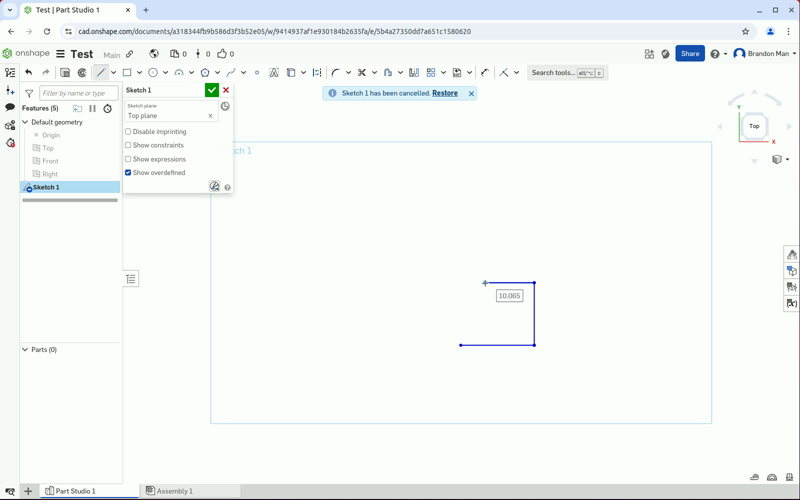
mouse_move(515, 282)
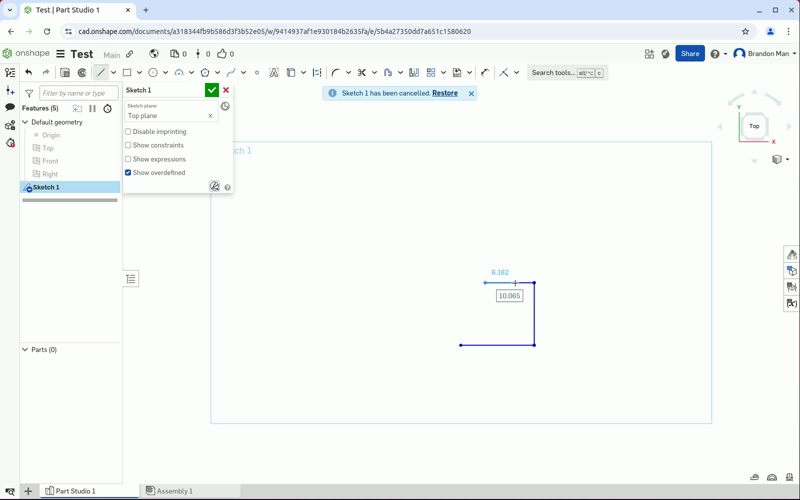
mouse_move(484, 282)
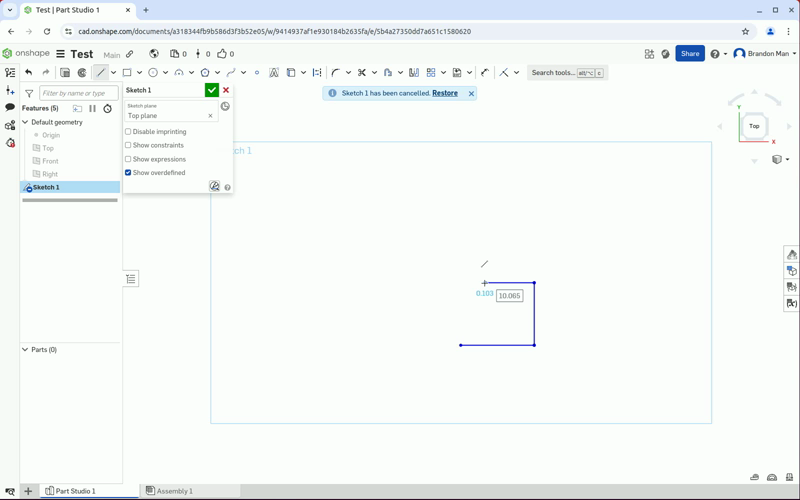
scroll(6)
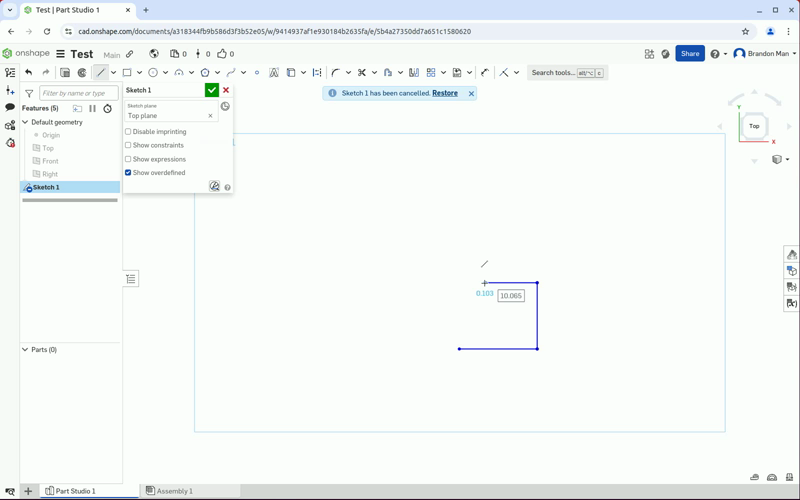
scroll(6)
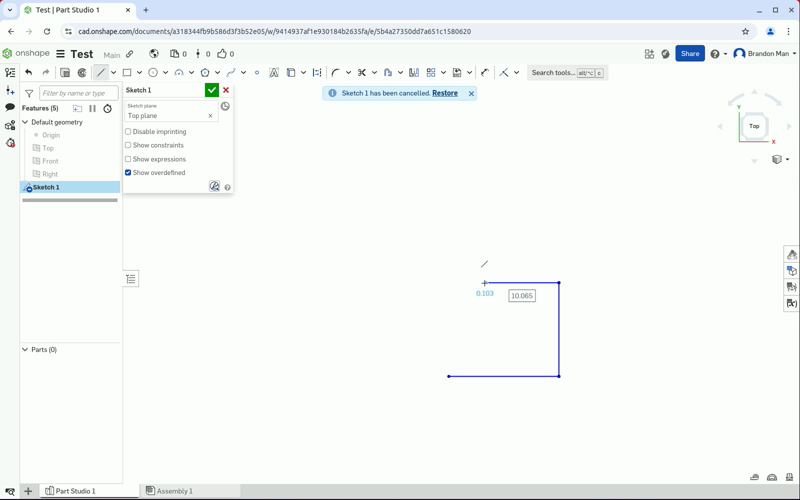
scroll(6)
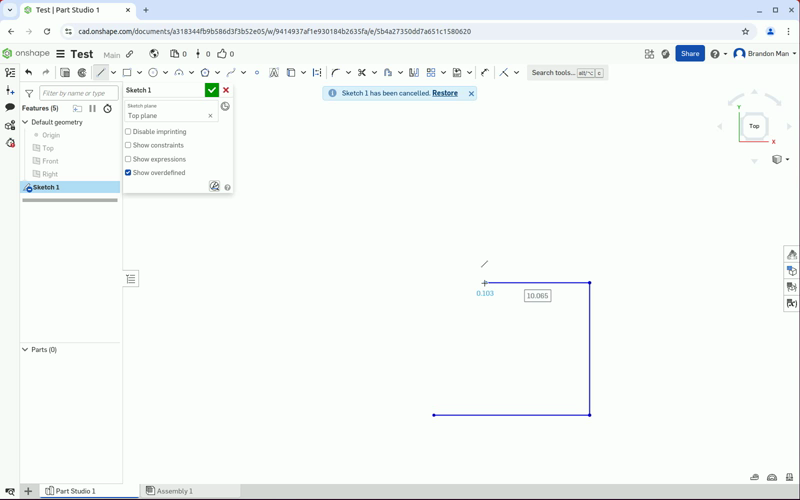
scroll(6)
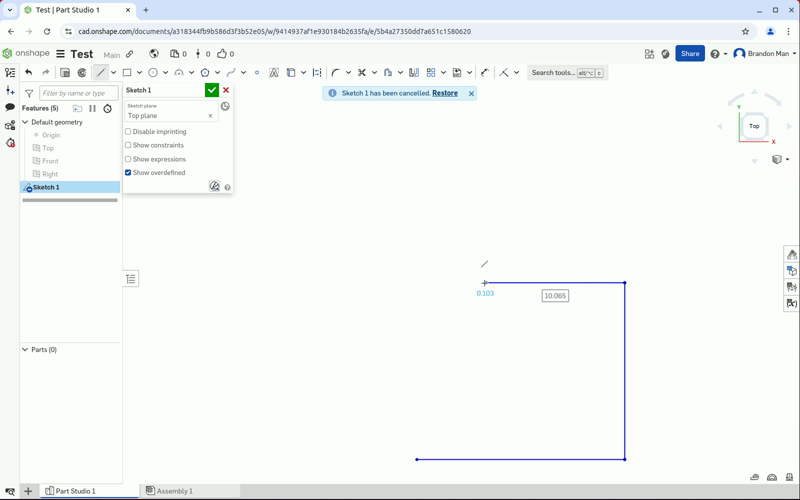
scroll(6)
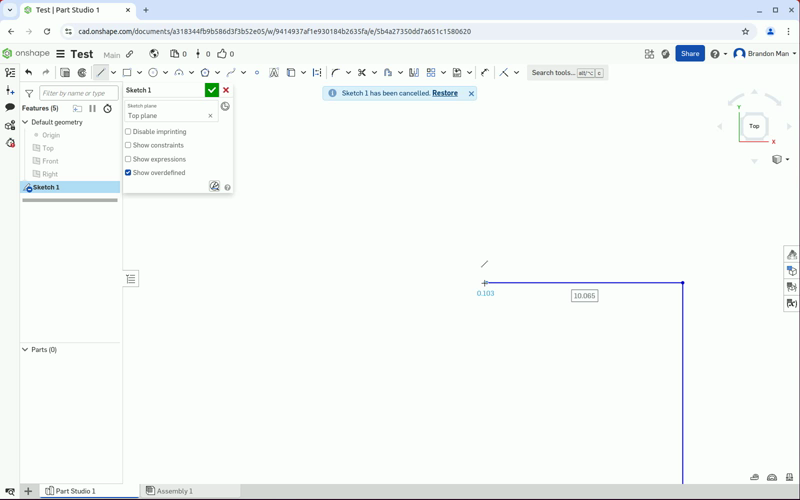
scroll(6)
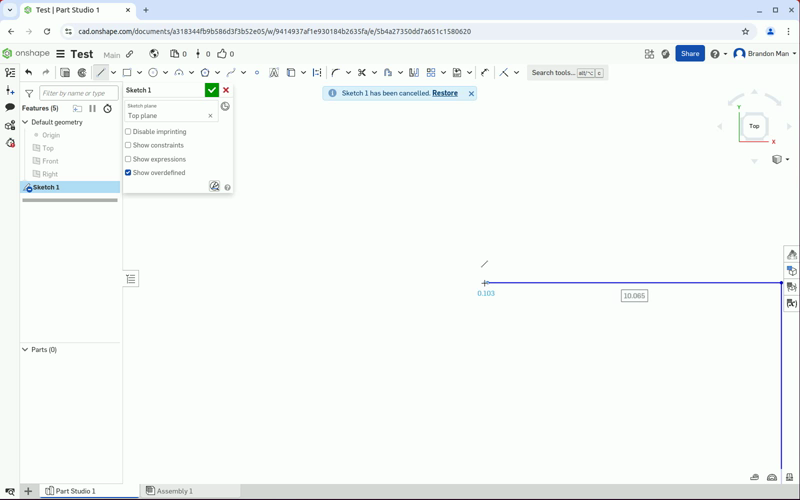
scroll(6)
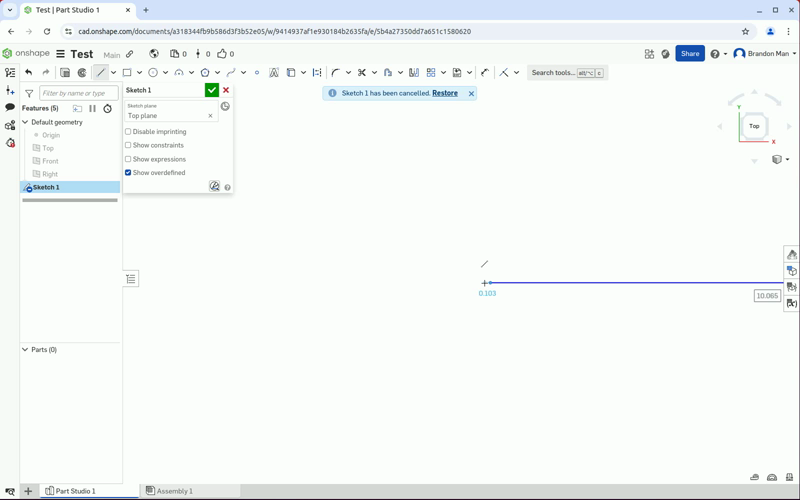
click(484, 282)
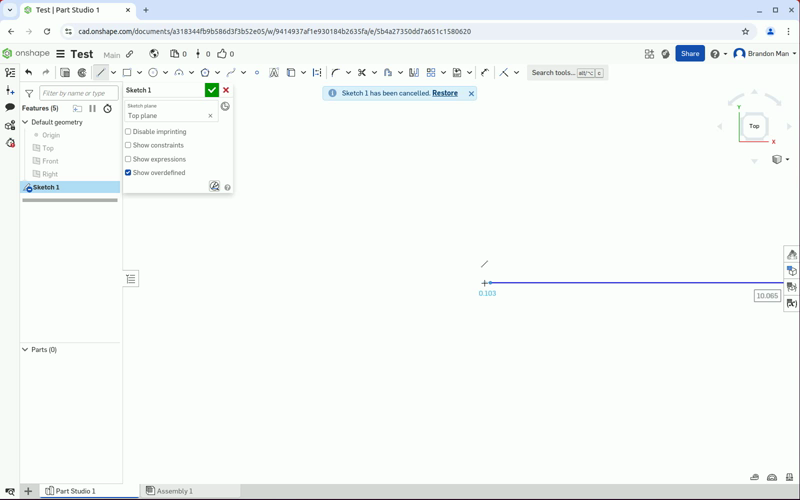
scroll(-6)
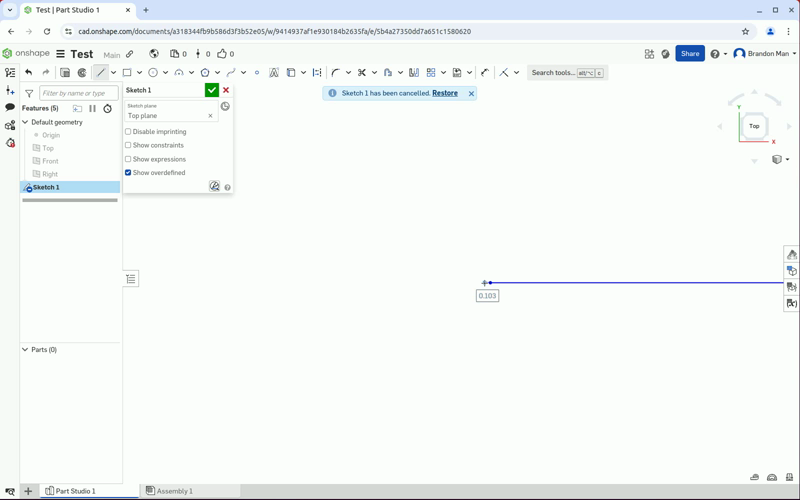
scroll(-6)
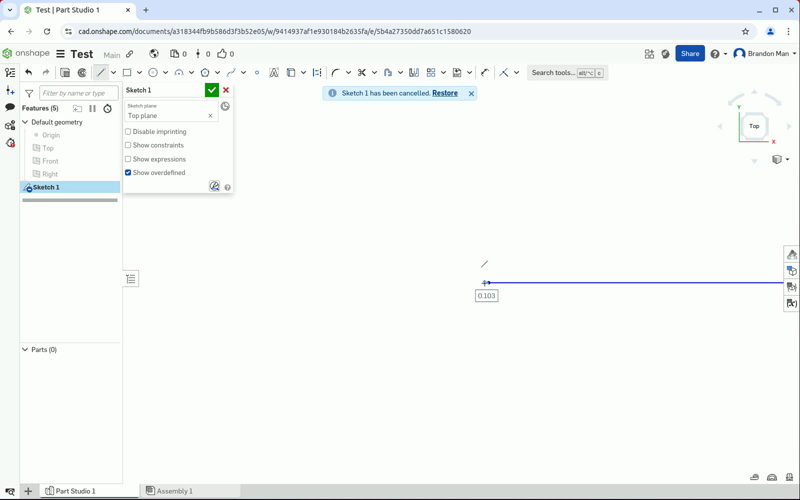
scroll(-6)
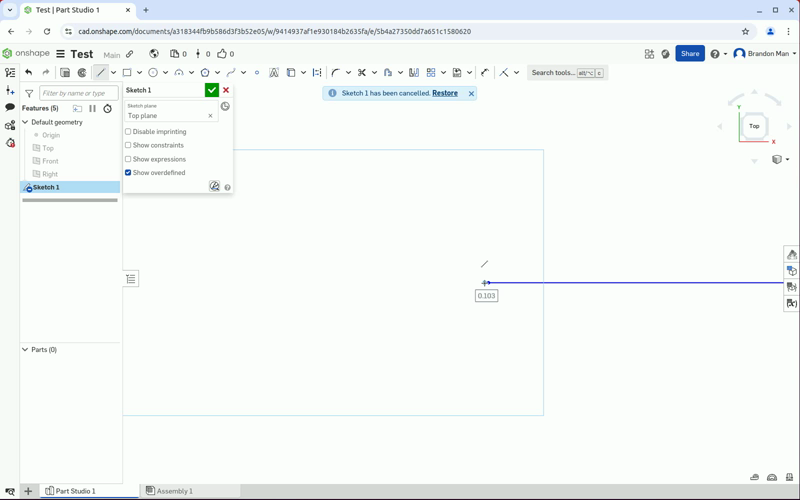
scroll(-6)
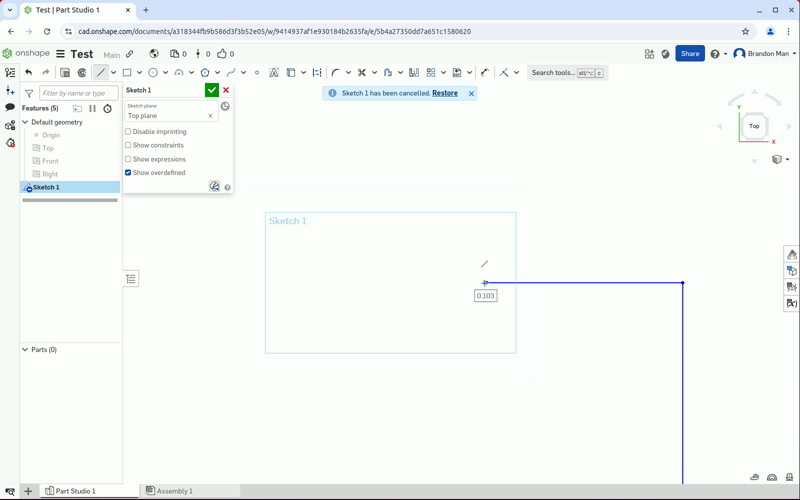
scroll(-6)
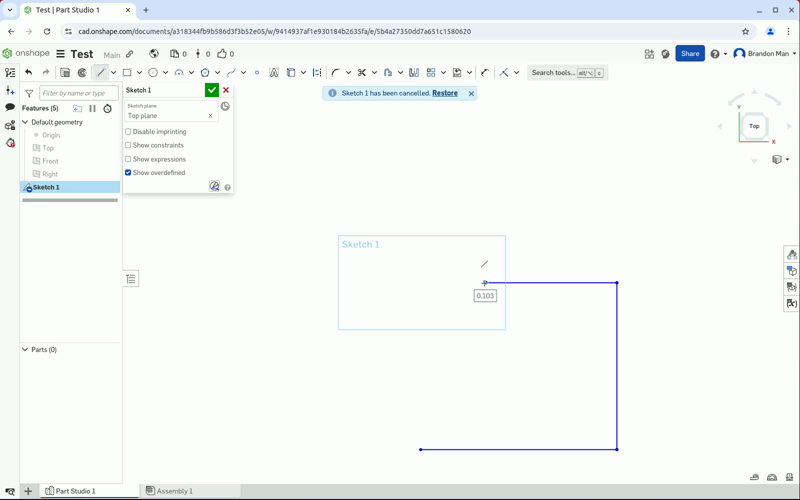
scroll(-6)
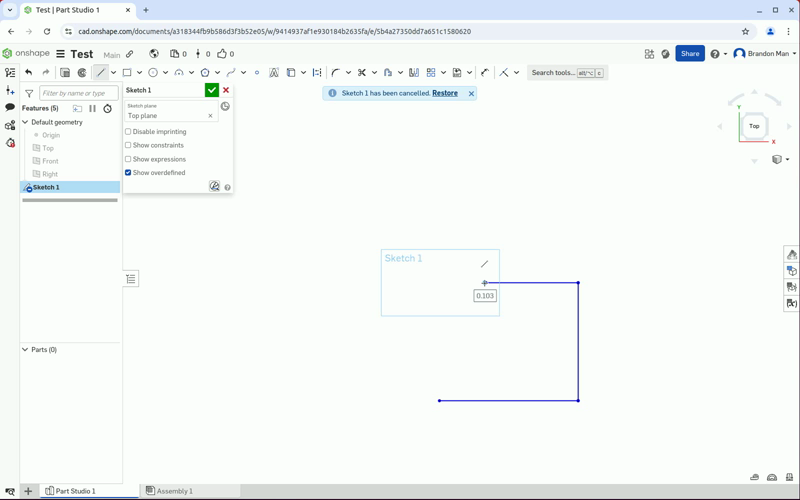
scroll(-6)
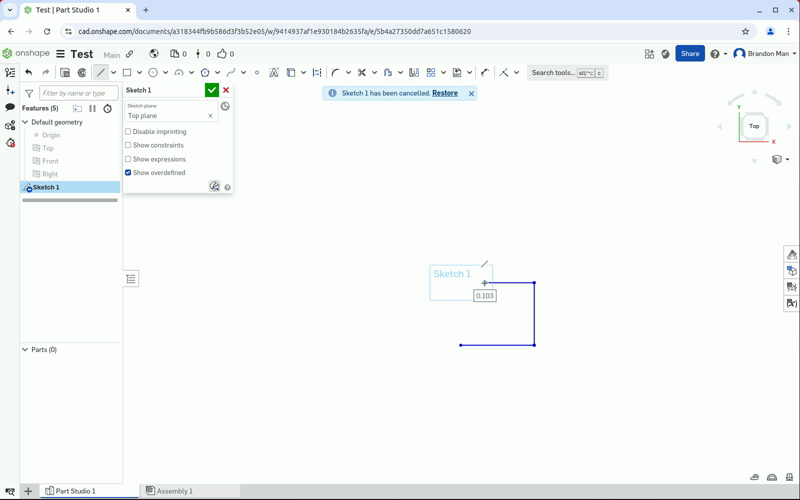
key_up(shift)
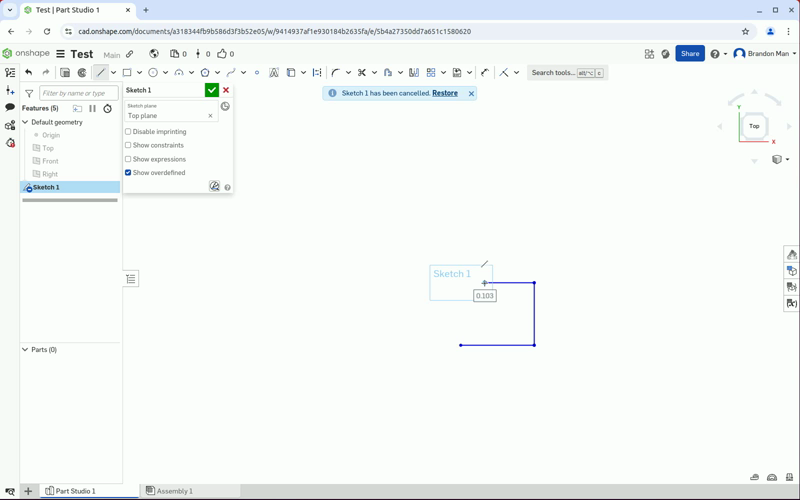
key_down(shift)
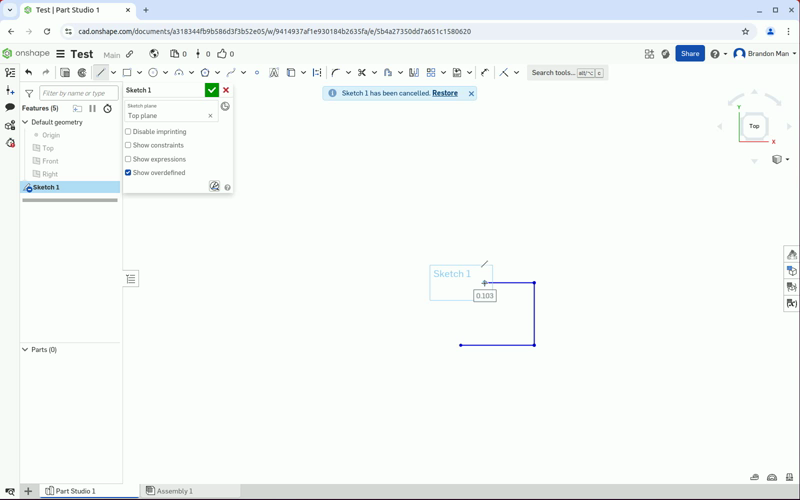
mouse_move(514, 282)
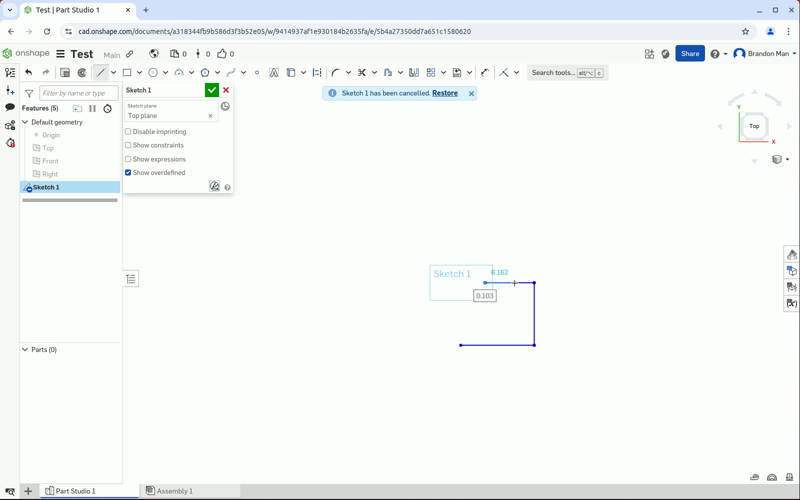
mouse_move(460, 282)
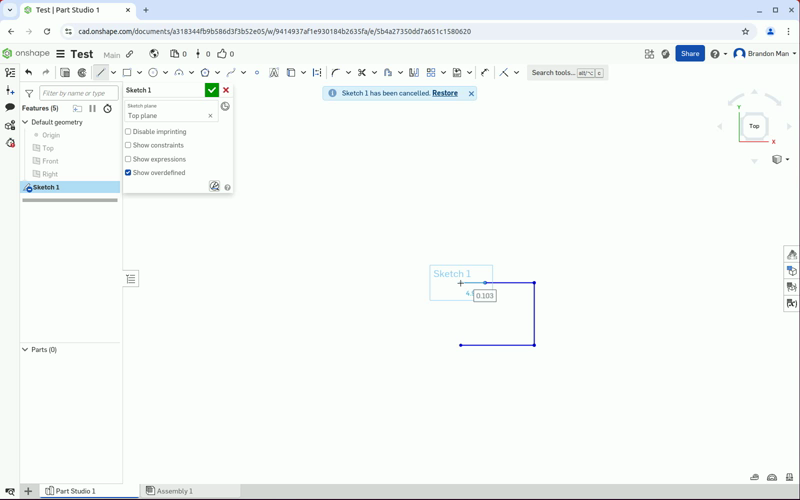
click(460, 282)
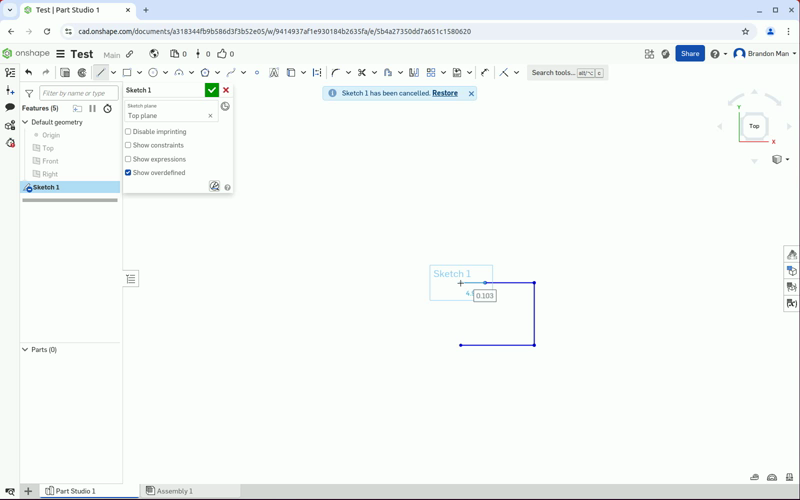
key_up(shift)
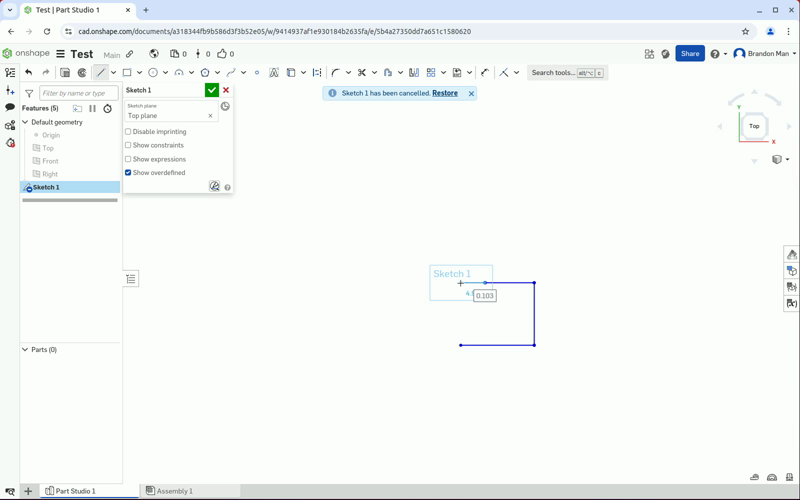
key_down(shift)
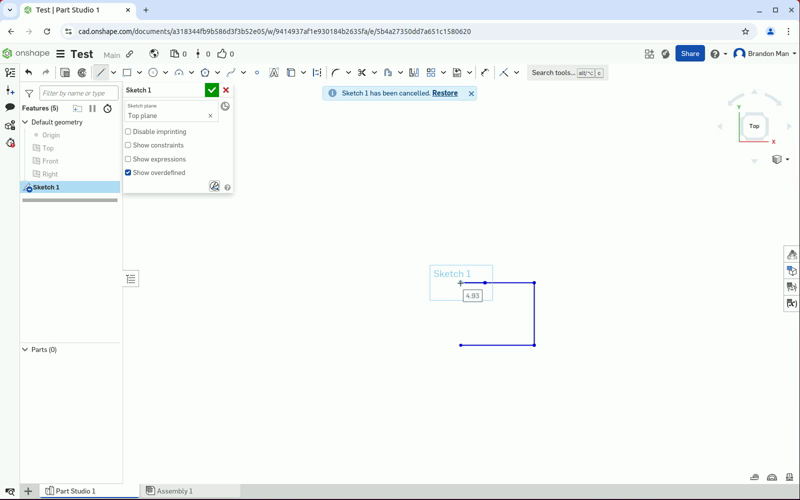
mouse_move(460, 345)
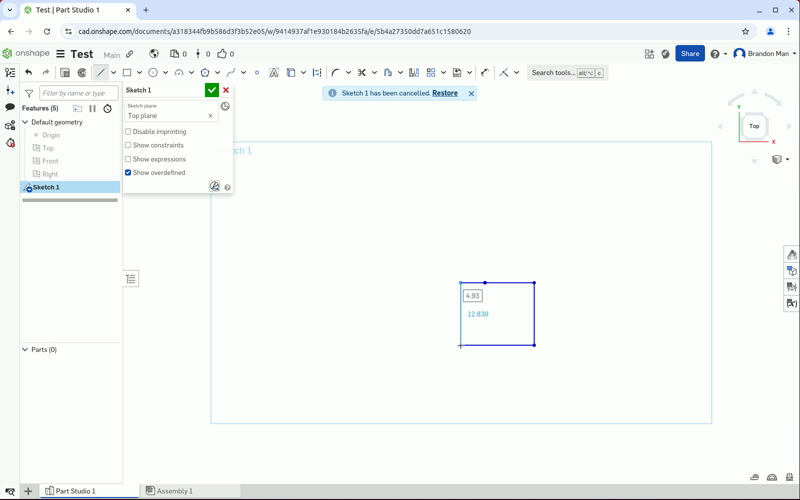
key_up(shift)
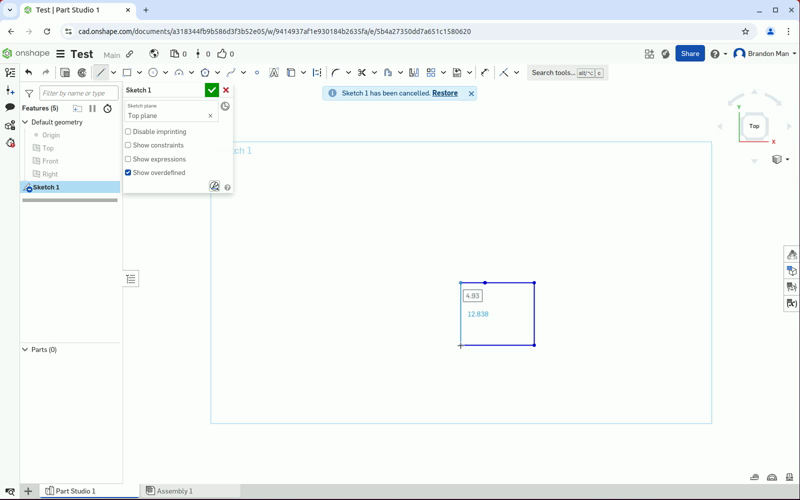
click(460, 345)
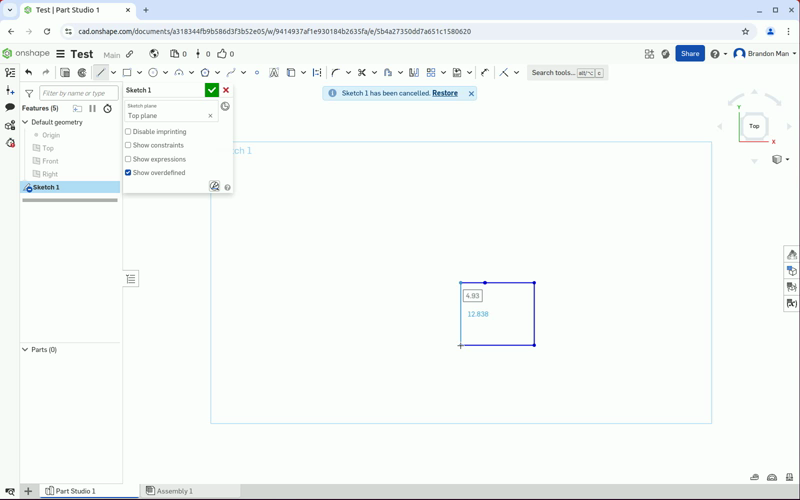
key(esc)
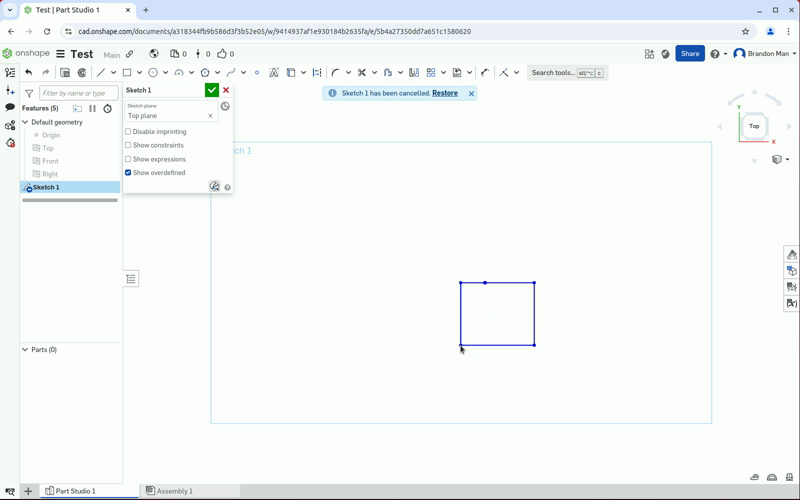
mouse_move(527, 328)
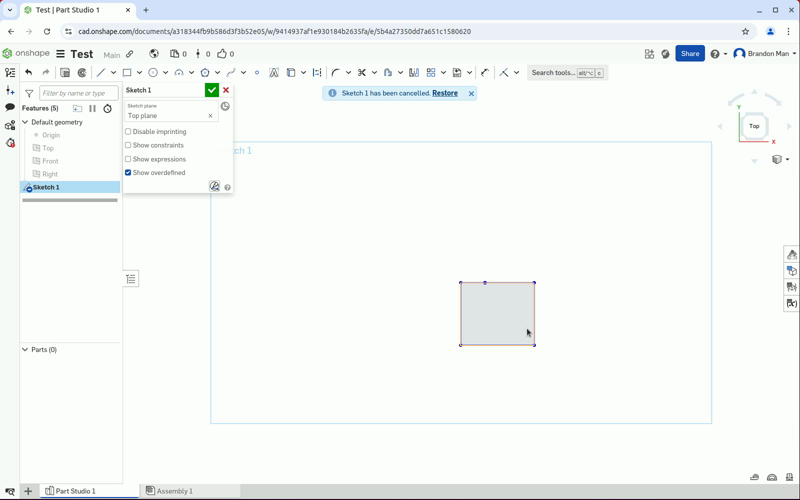
click(527, 328)
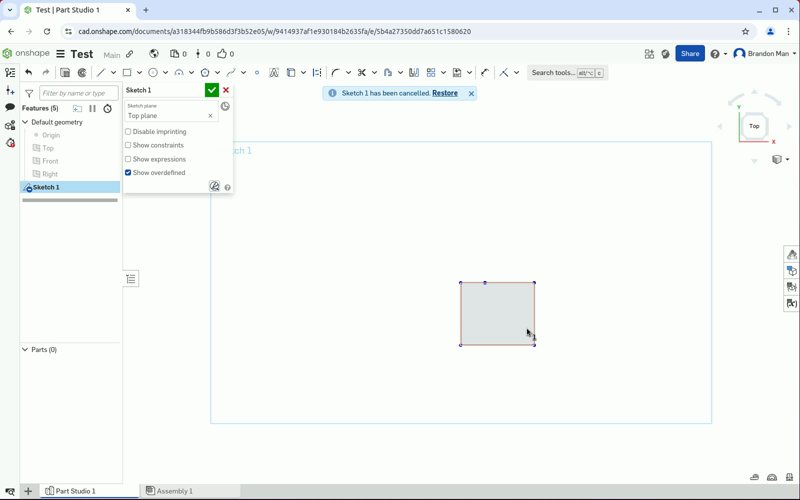
mouse_move(73, 352)
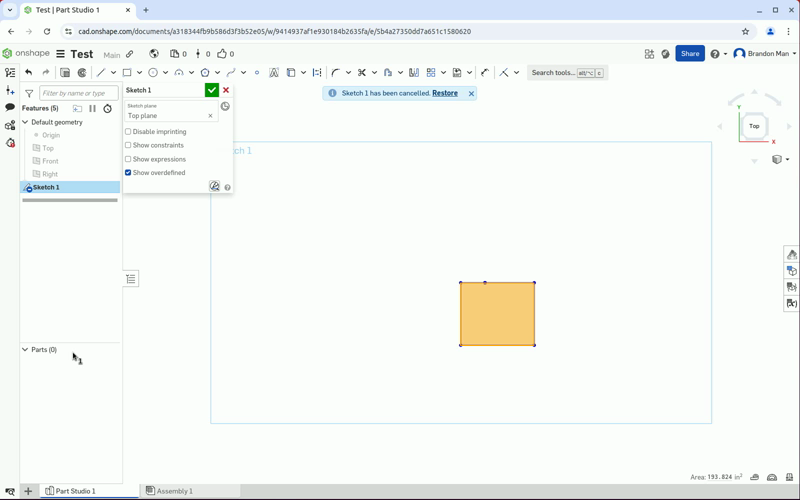
key(shift+y)
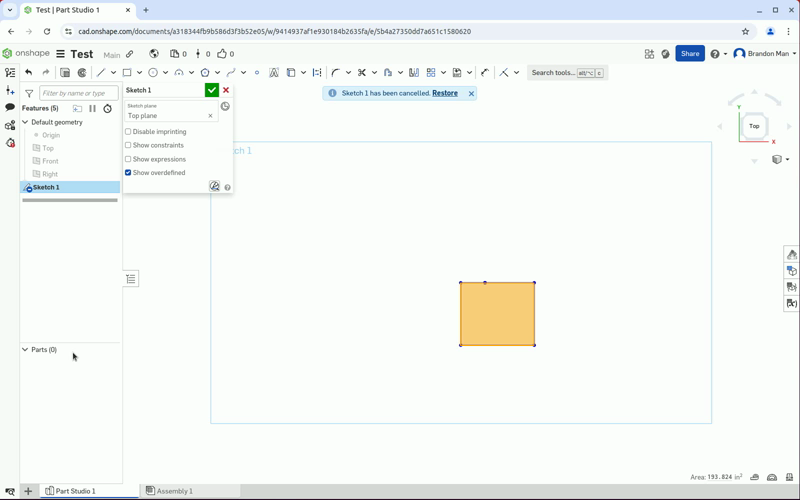
key(shift+e)
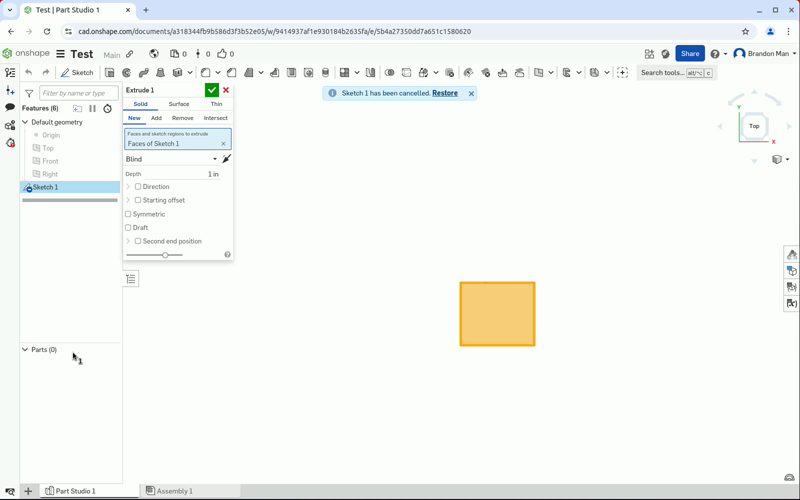
mouse_move(143, 106)
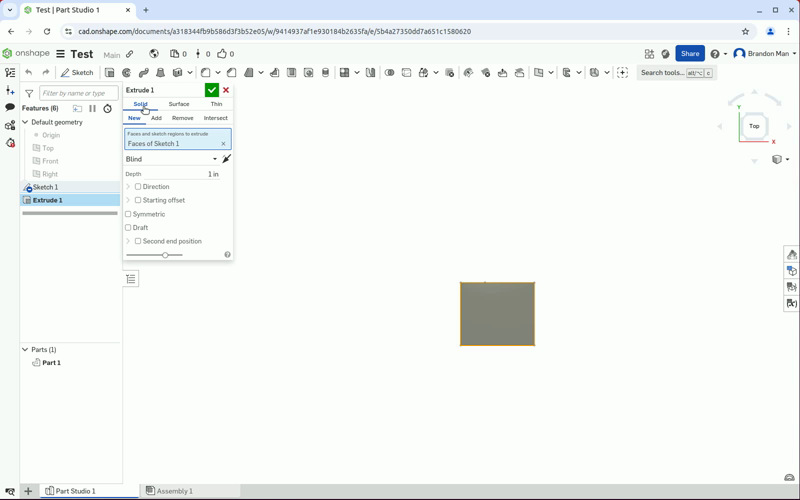
click(143, 106)
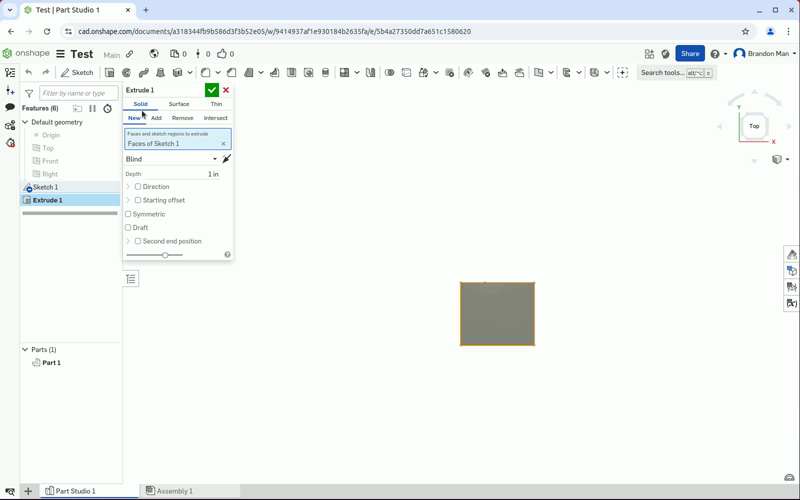
mouse_move(137, 120)
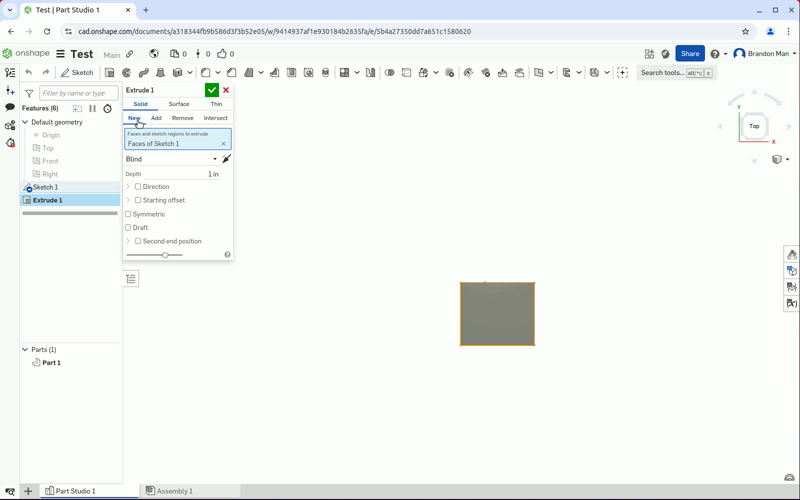
click(137, 120)
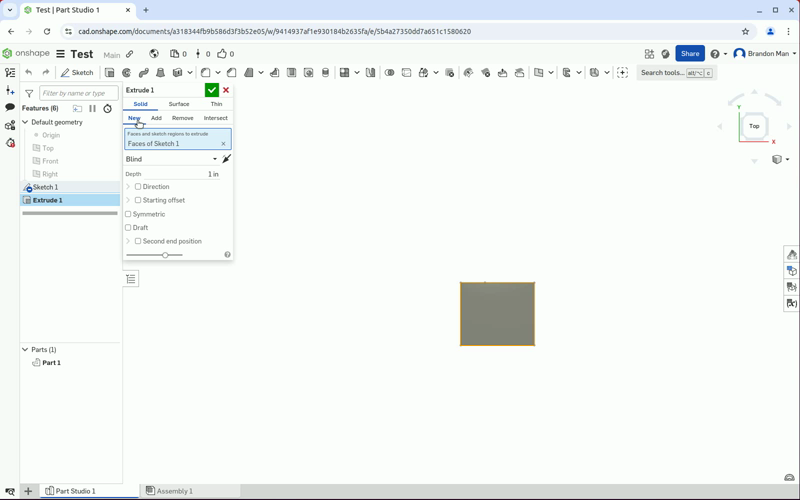
key(tab, 4)
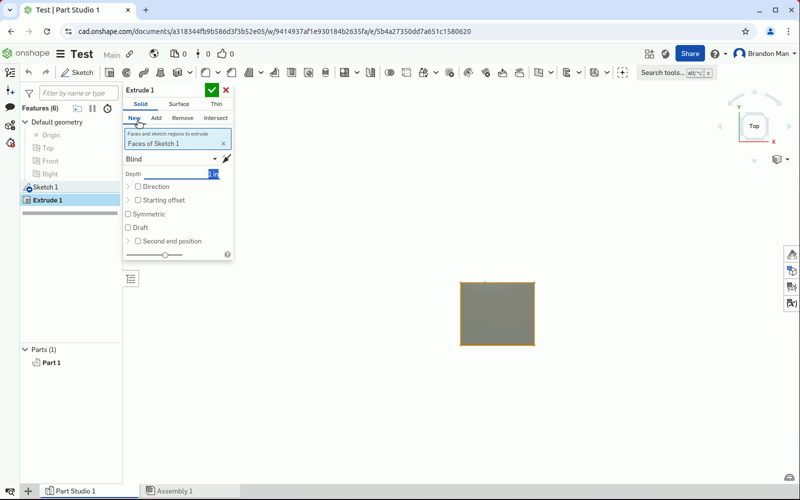
text(16.368)
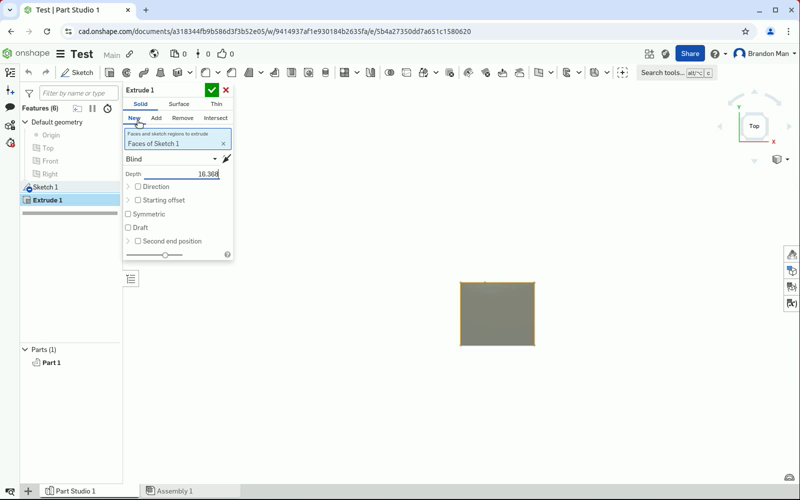
key(enter)
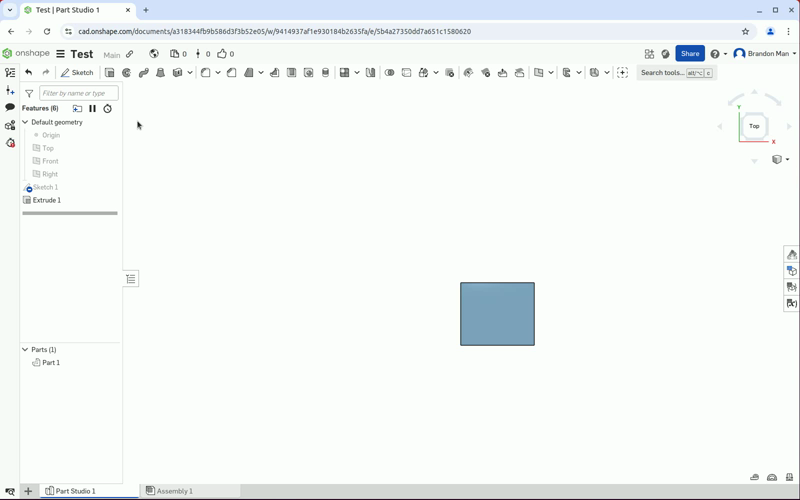
key(shift+h)
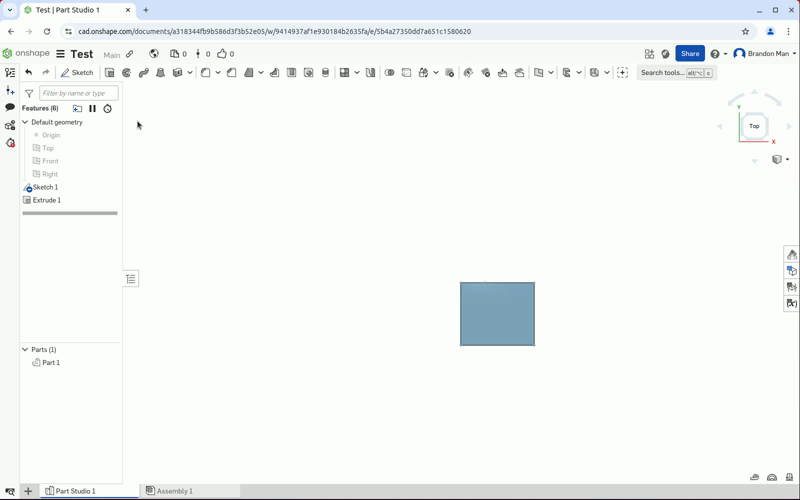
key(shift+h)
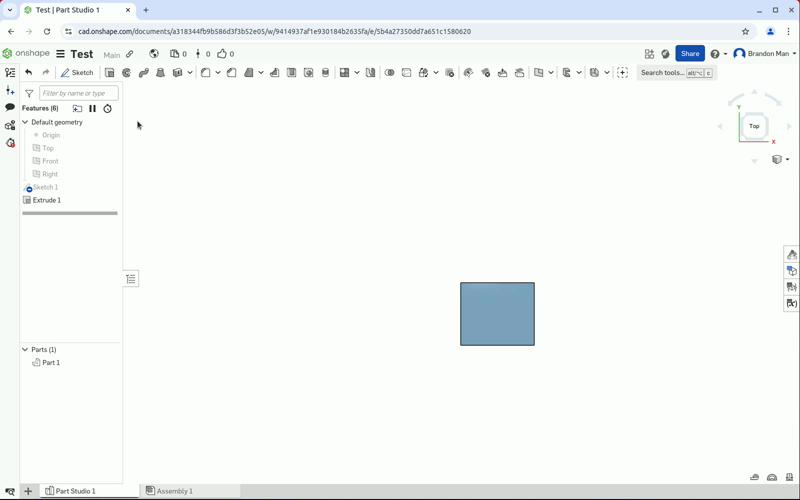
mouse_move(73, 189)
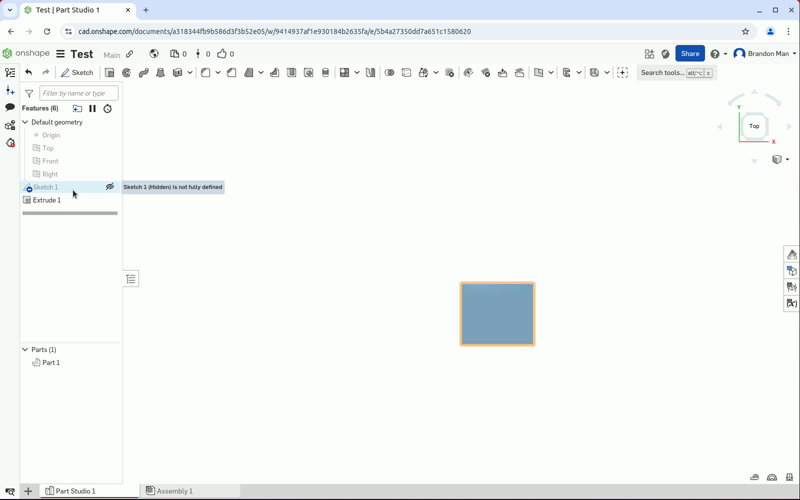
click(73, 189)
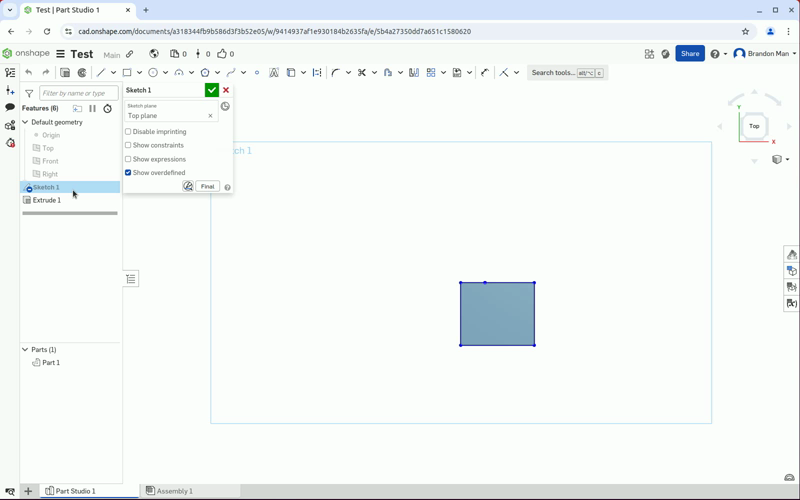
mouse_move(229, 92)
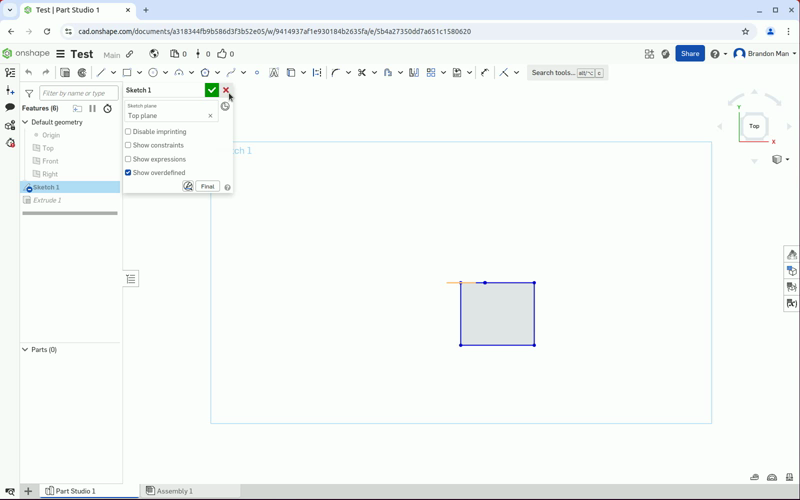
click(229, 92)
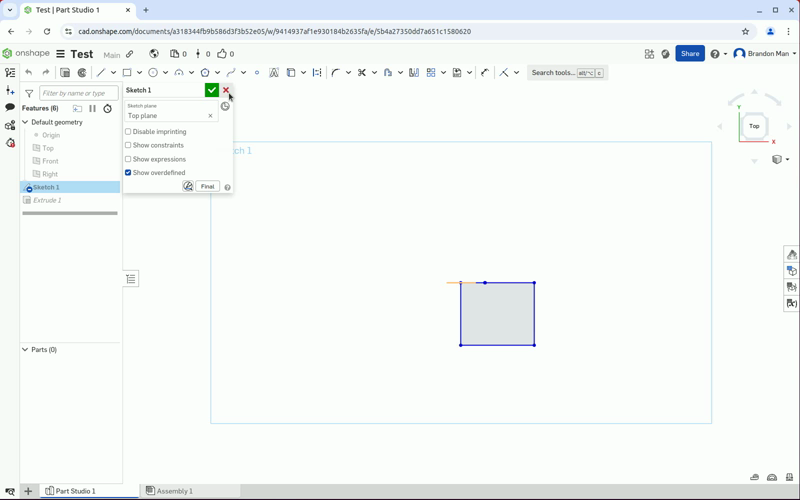
key(shift+s)
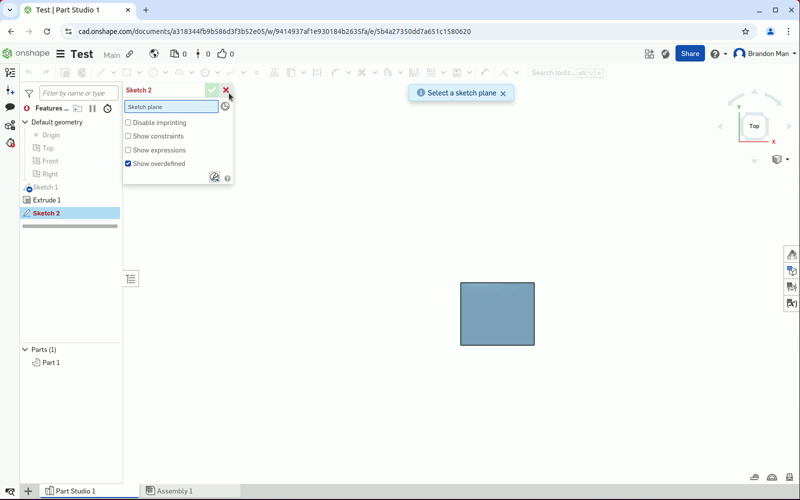
mouse_move(73, 150)
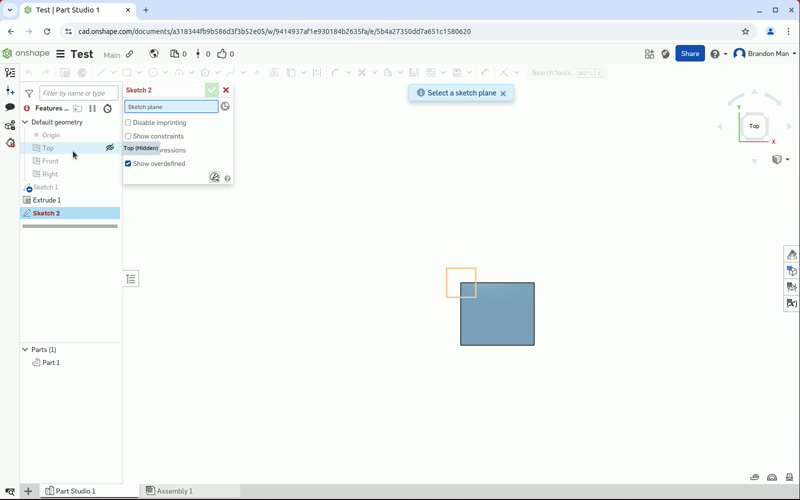
click(73, 150)
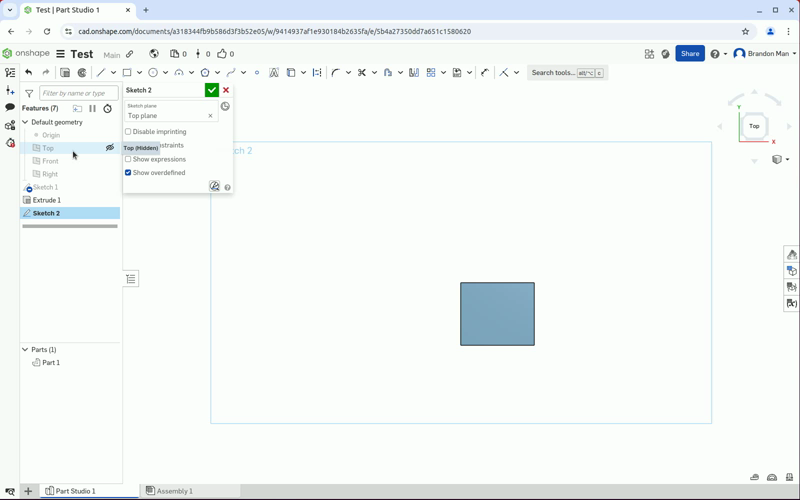
mouse_move(73, 352)
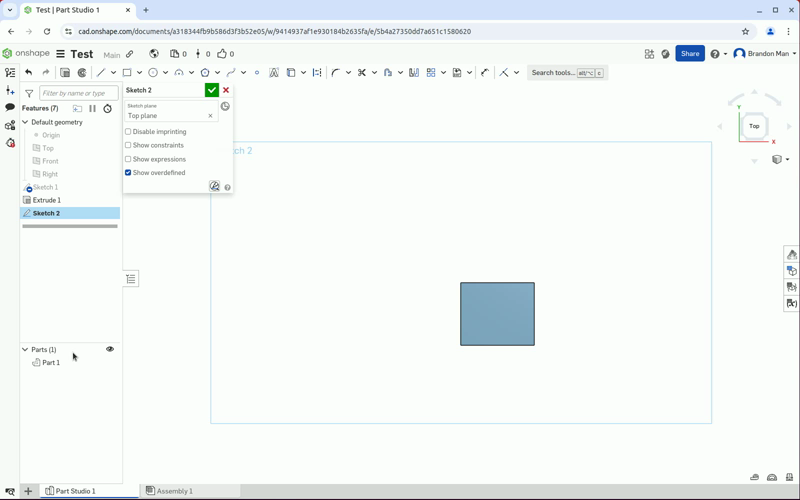
key(y)
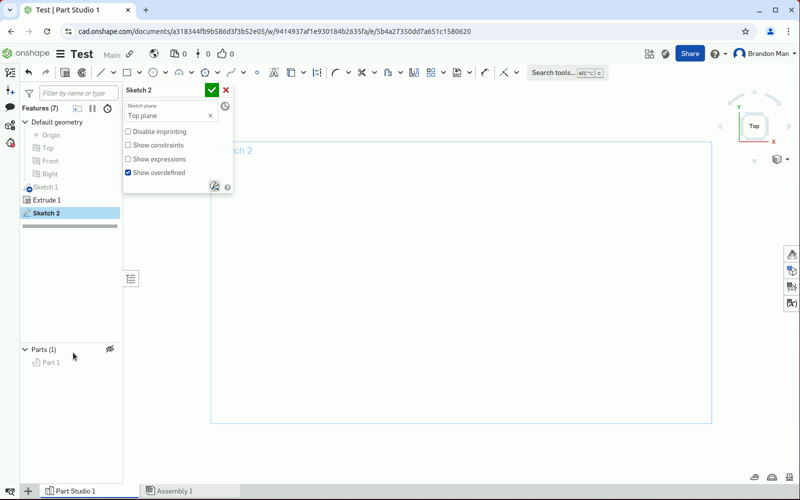
key(l)
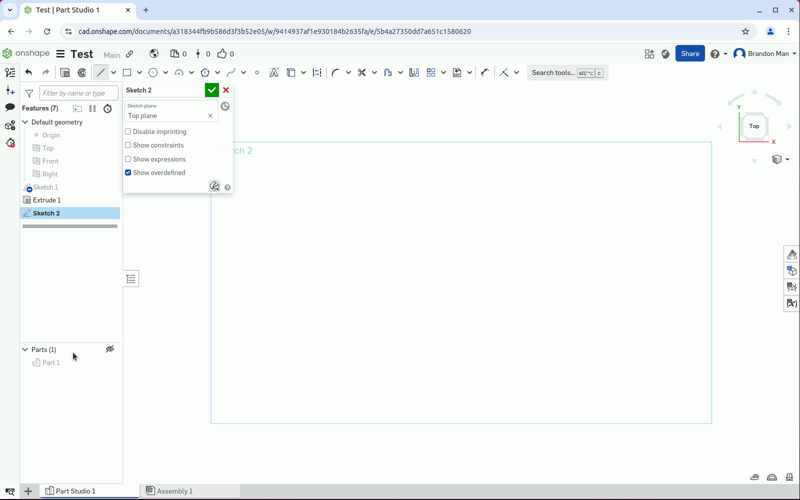
key_down(shift)
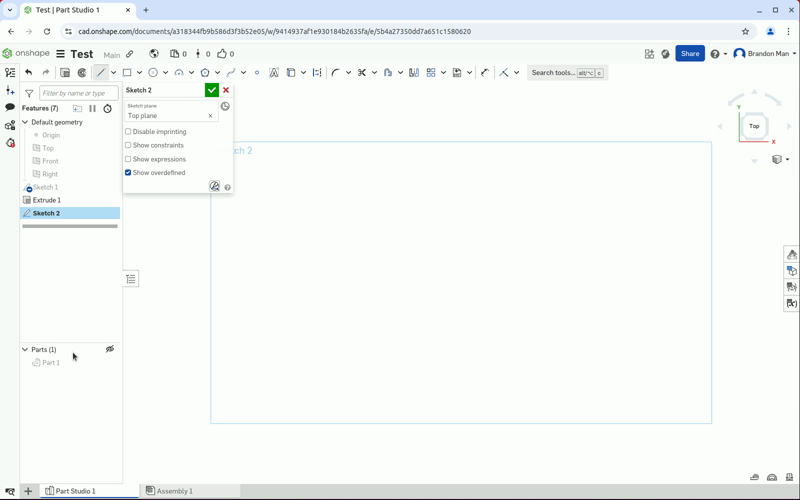
mouse_move(412, 282)
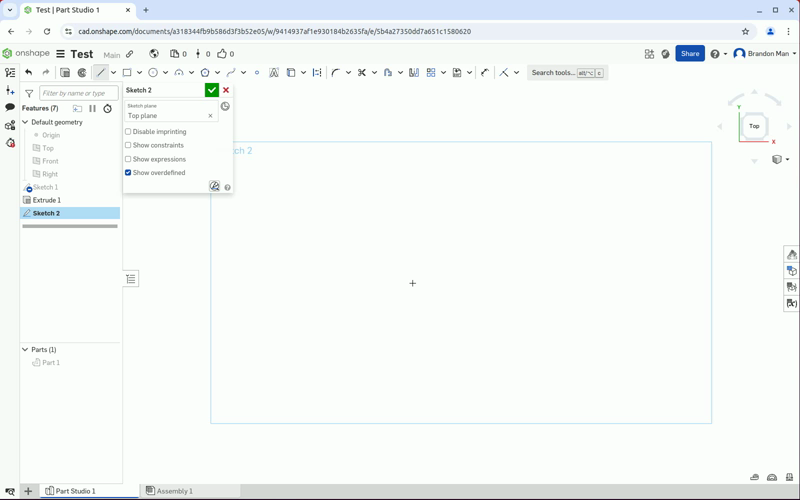
click(412, 282)
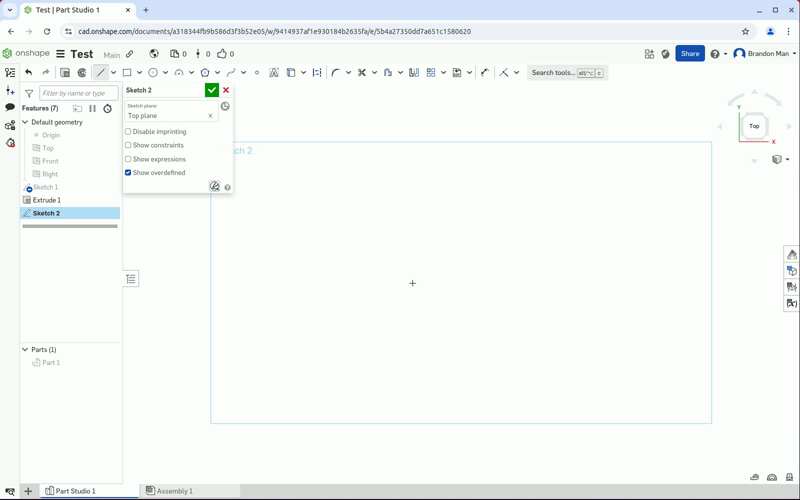
key_up(shift)
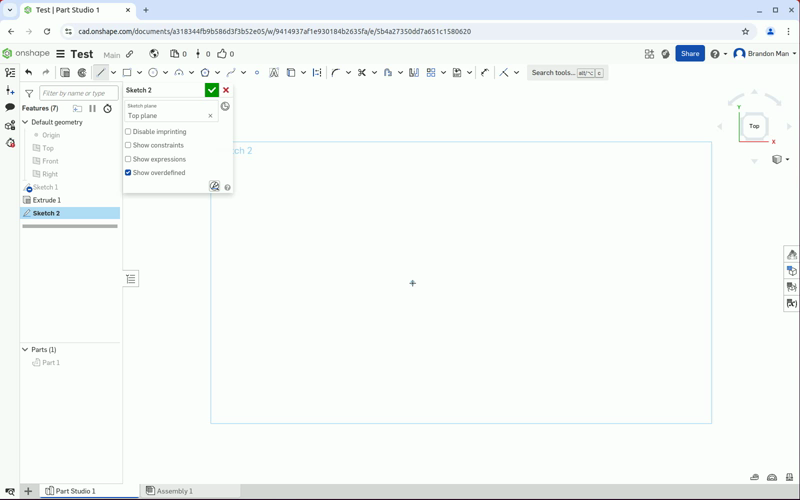
key_down(shift)
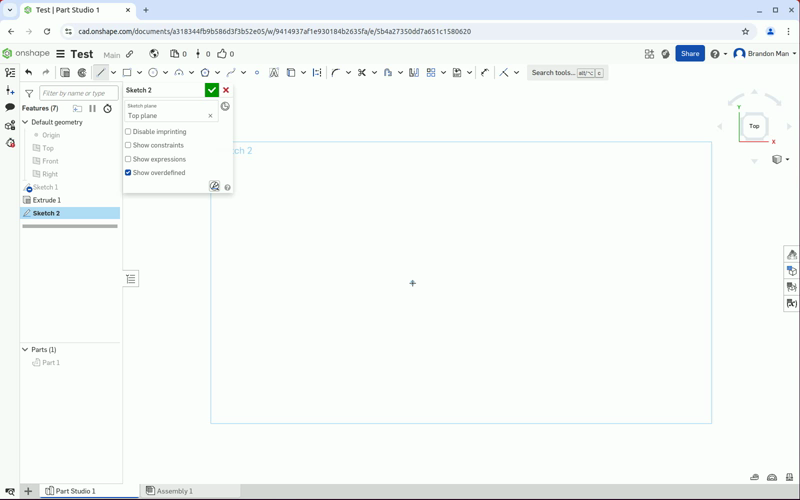
mouse_move(442, 282)
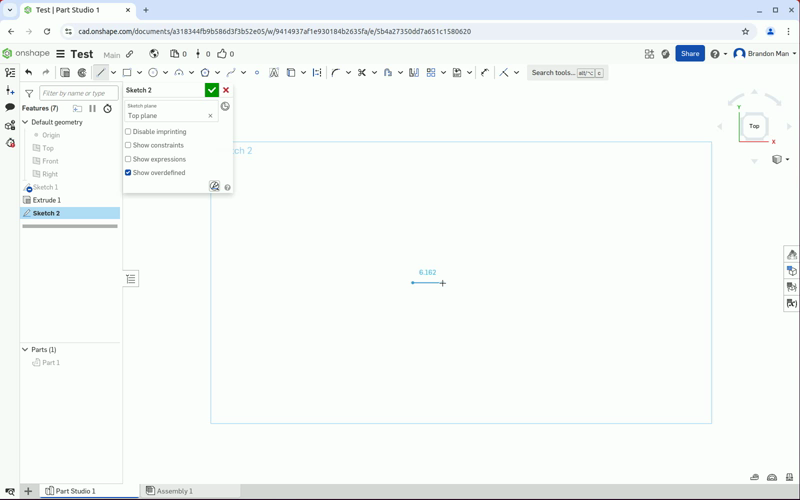
mouse_move(460, 282)
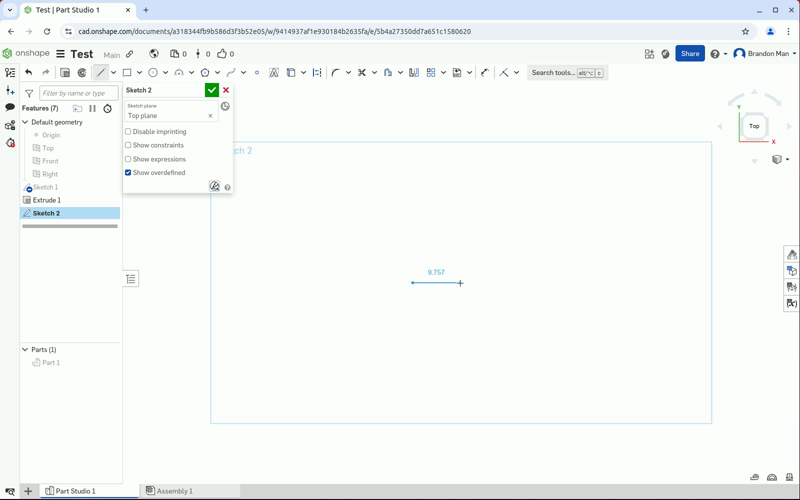
click(460, 282)
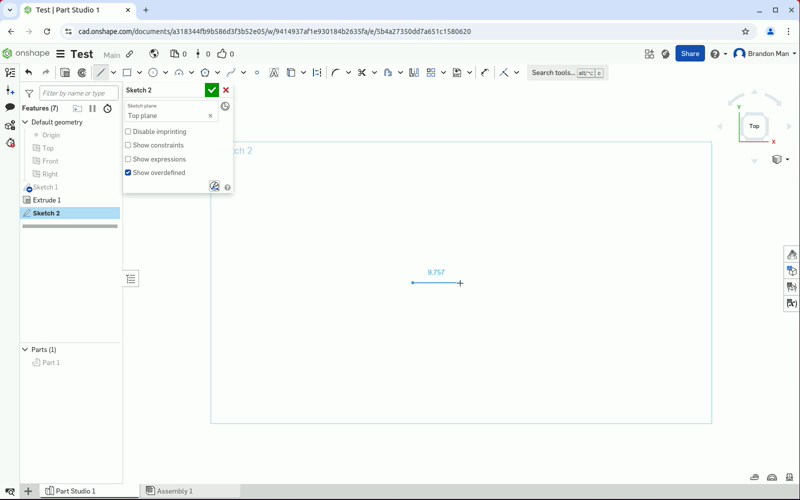
key_up(shift)
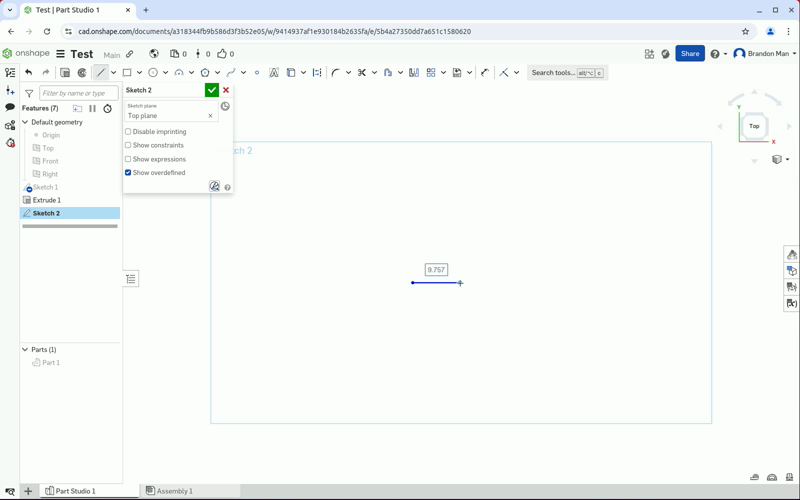
key_down(shift)
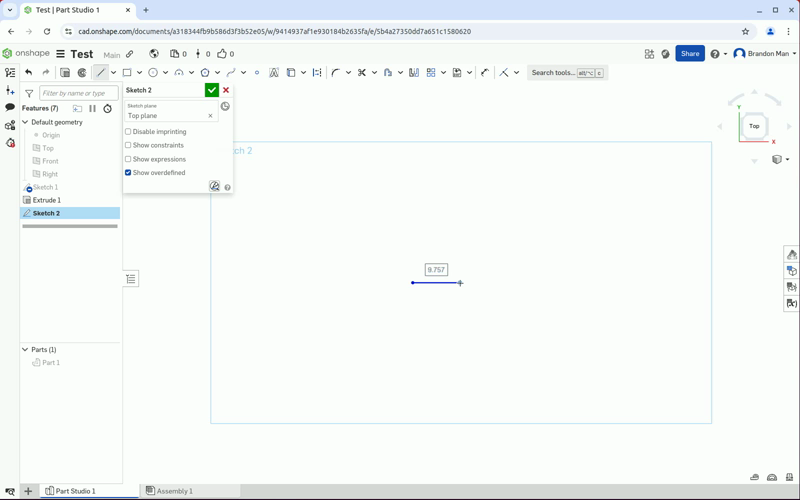
mouse_move(490, 282)
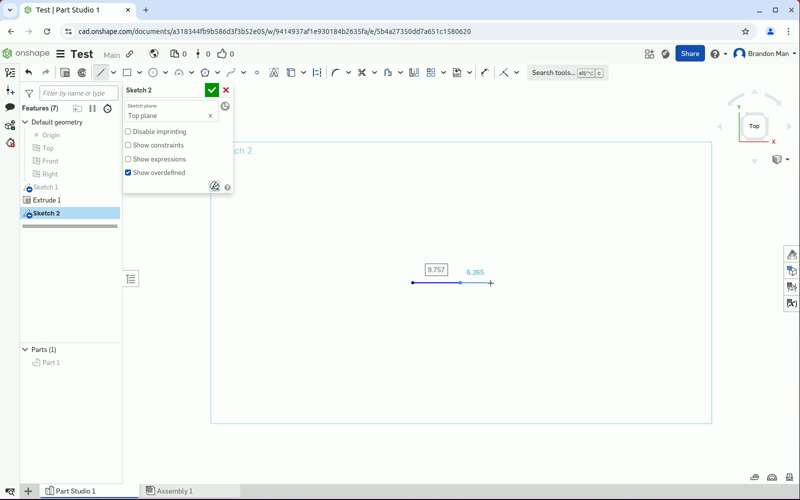
mouse_move(484, 282)
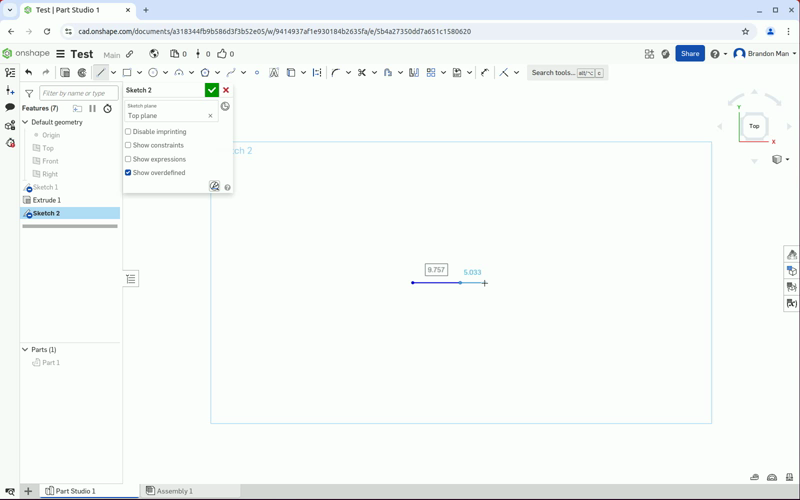
click(484, 282)
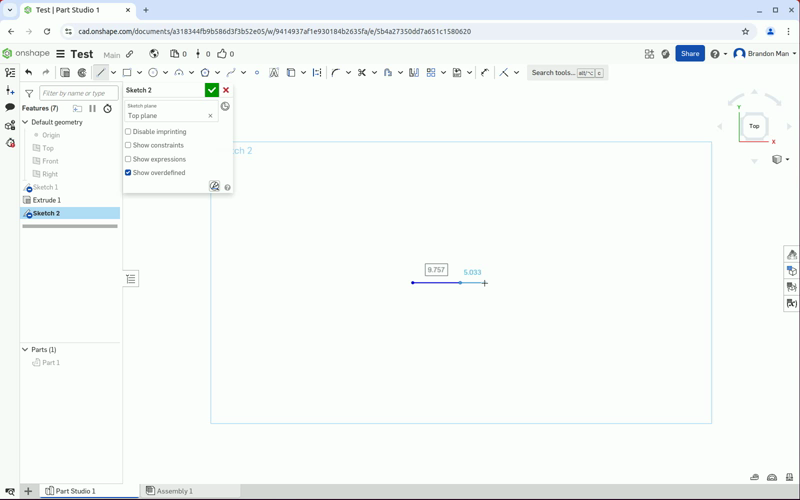
key_up(shift)
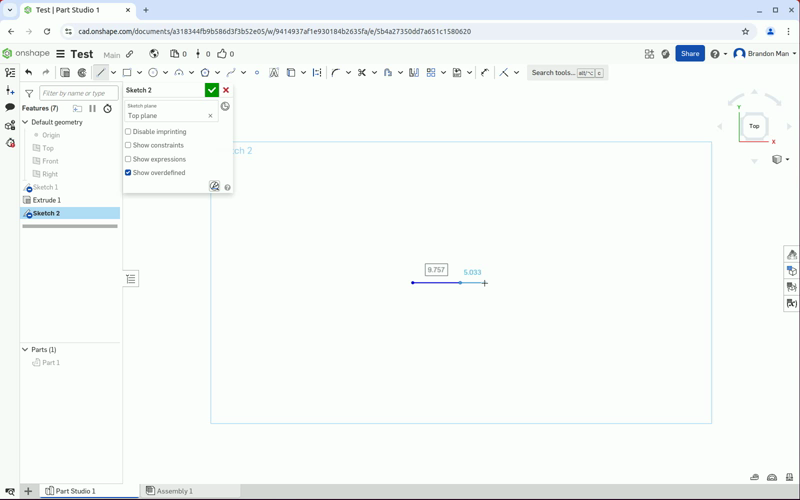
key_down(shift)
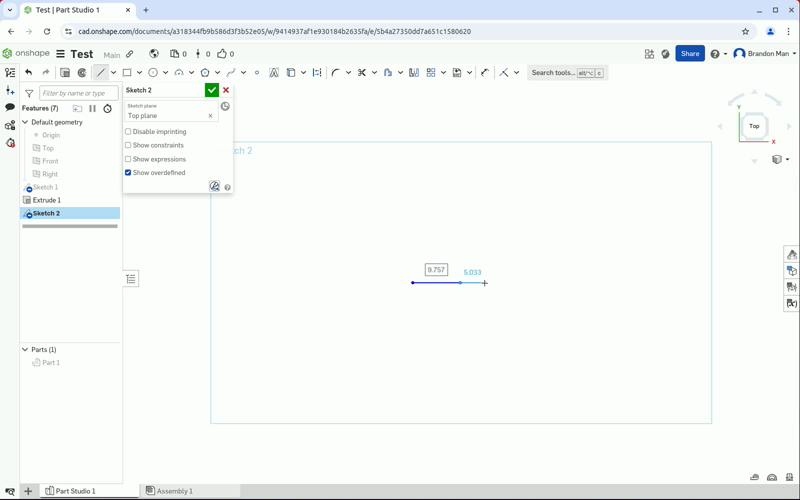
mouse_move(484, 220)
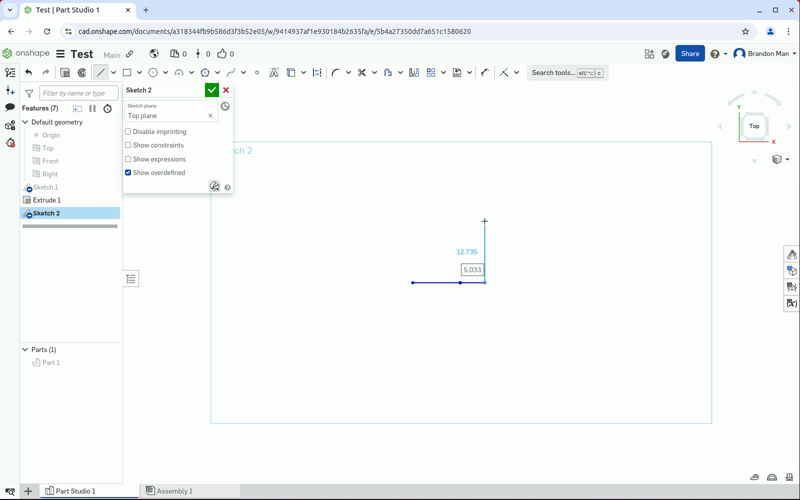
click(484, 220)
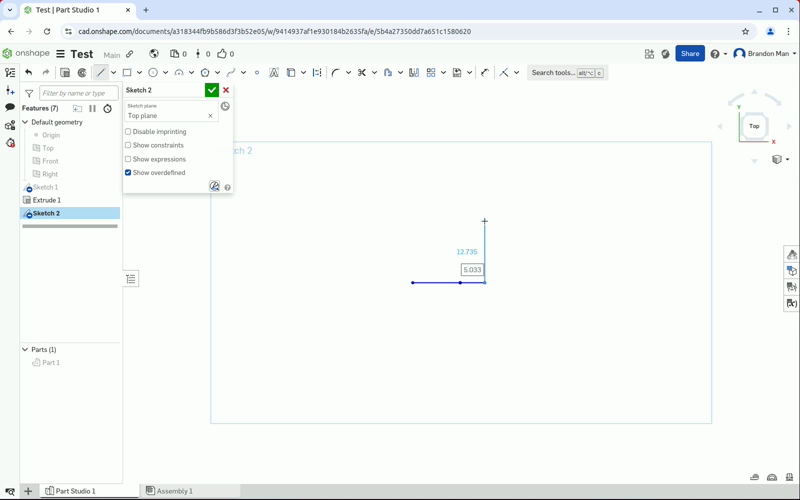
key_up(shift)
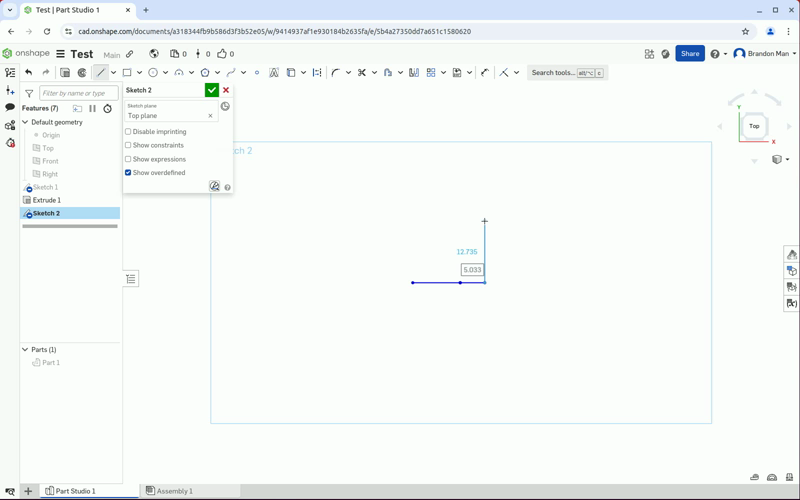
key_down(shift)
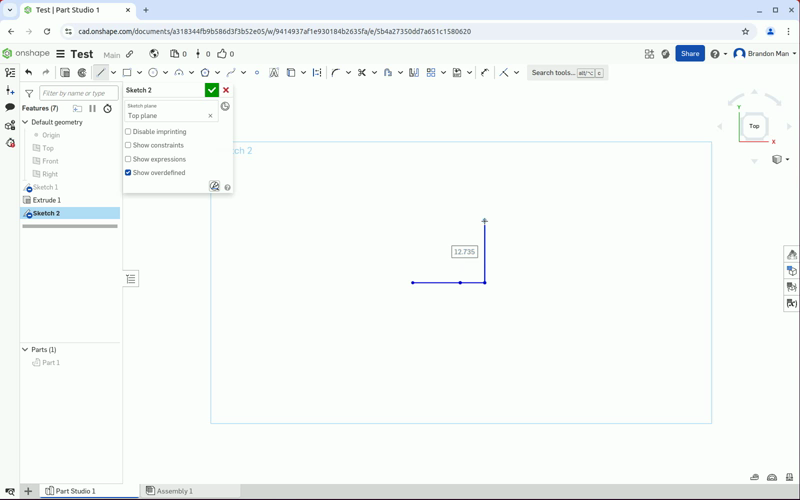
mouse_move(412, 220)
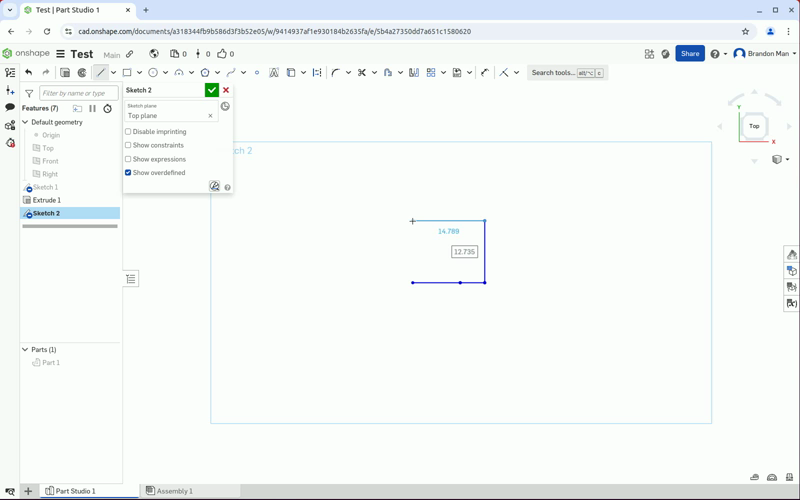
click(412, 220)
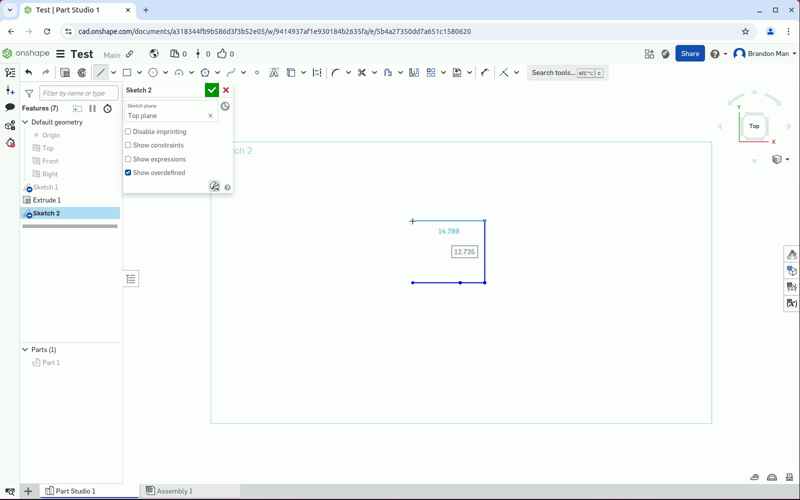
key_up(shift)
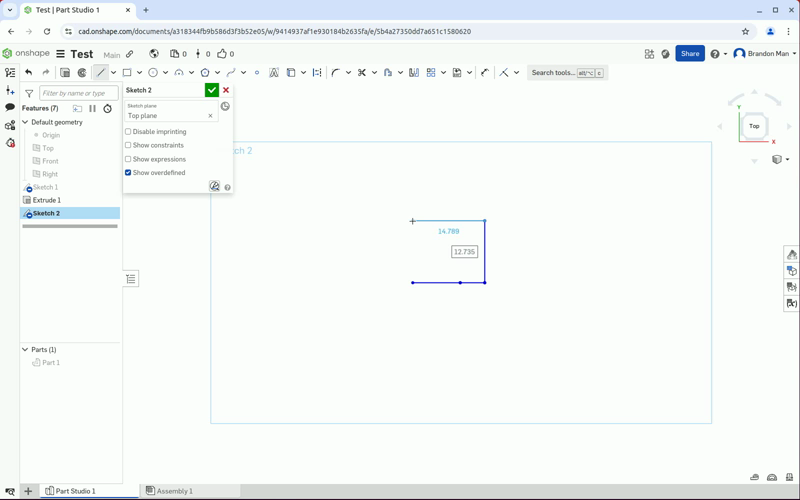
key_down(shift)
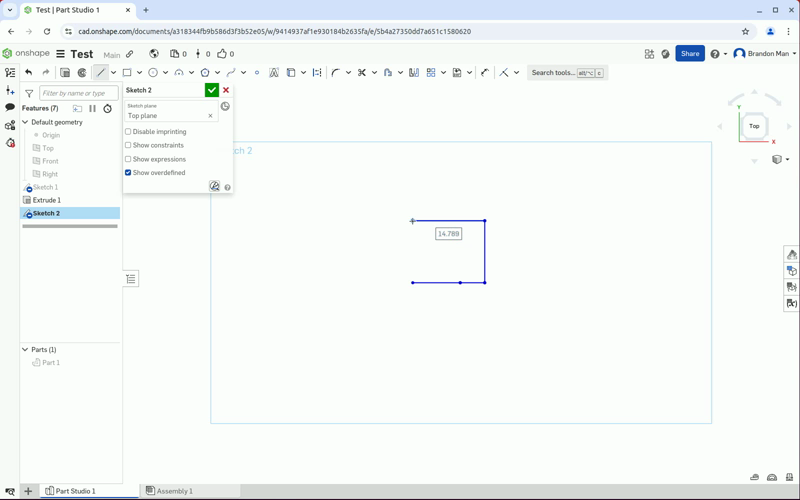
mouse_move(412, 282)
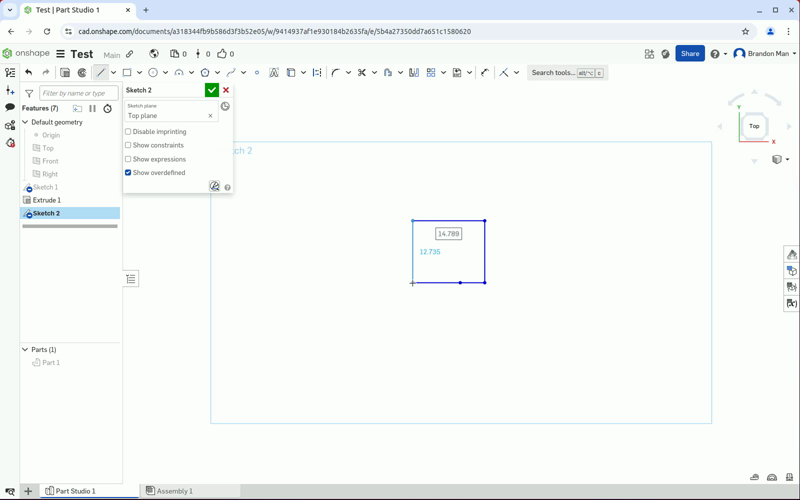
key_up(shift)
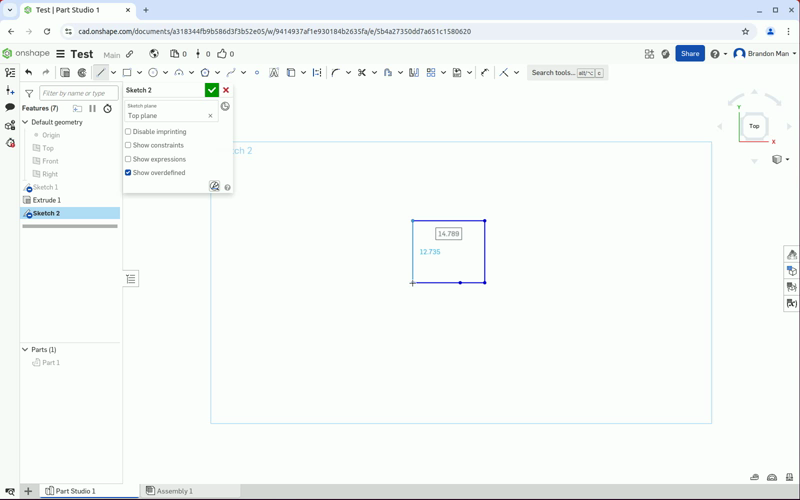
click(412, 282)
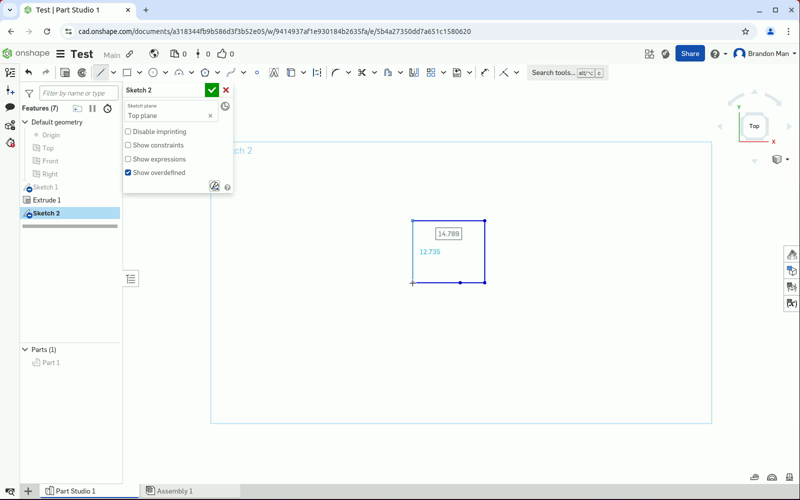
key(esc)
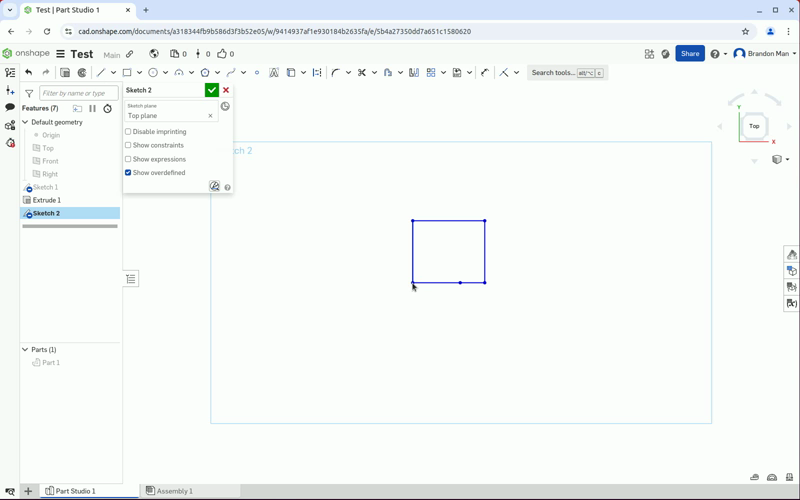
mouse_move(460, 259)
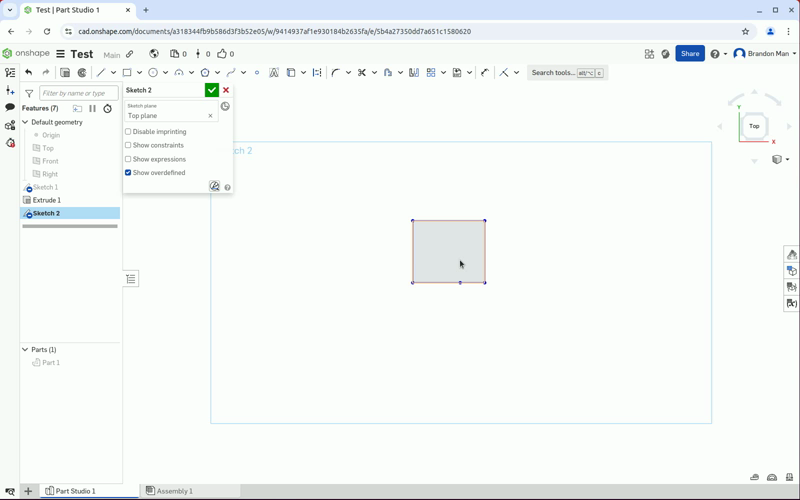
click(460, 259)
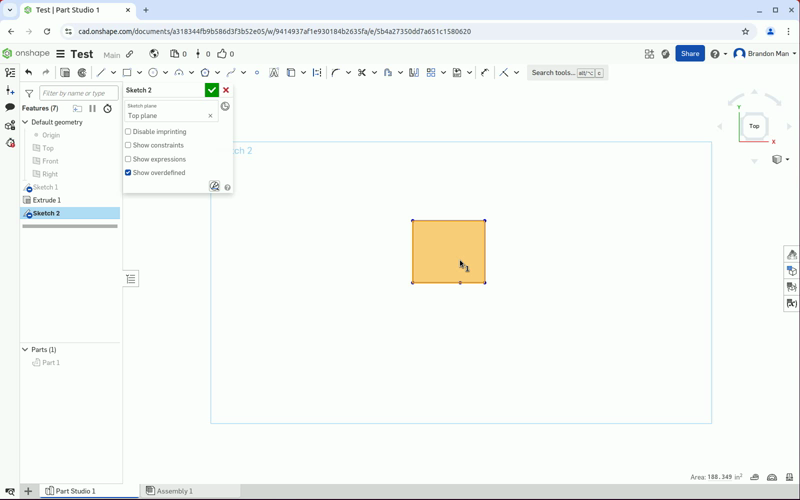
mouse_move(73, 352)
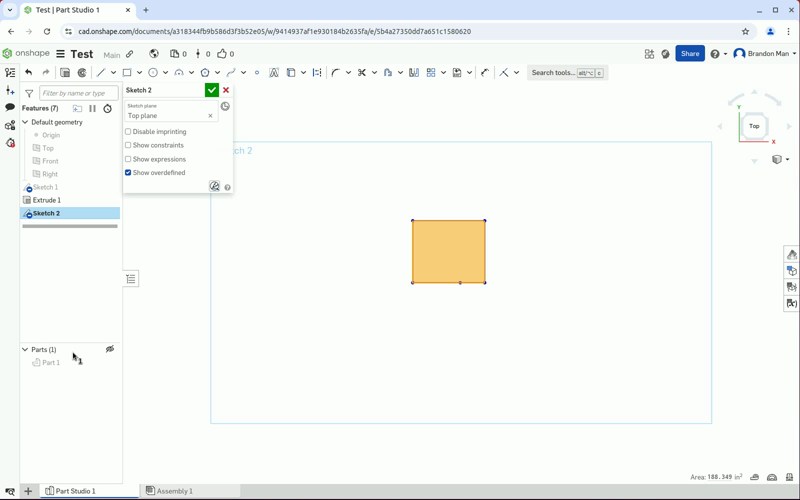
key(shift+y)
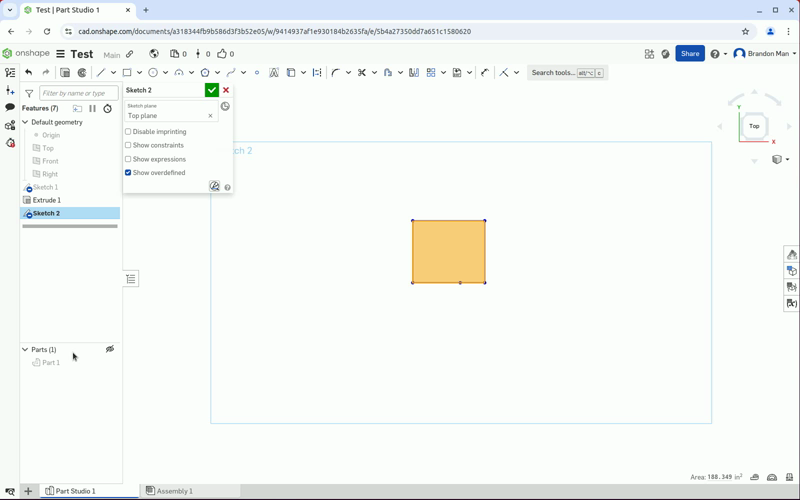
key(shift+e)
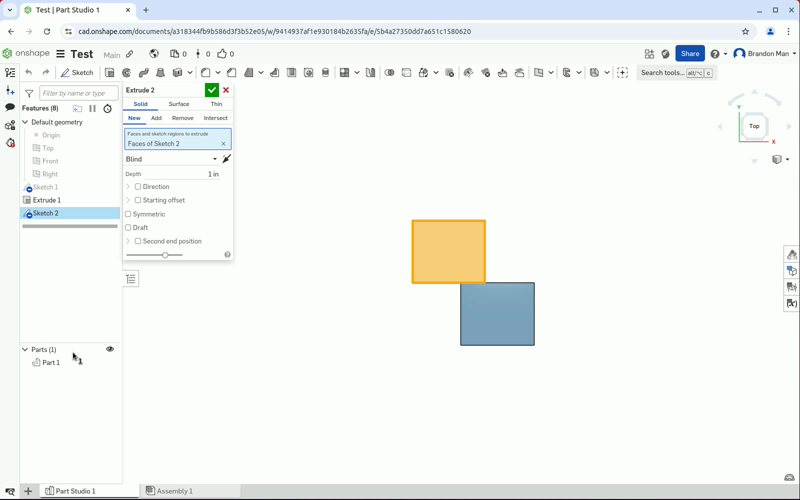
mouse_move(143, 106)
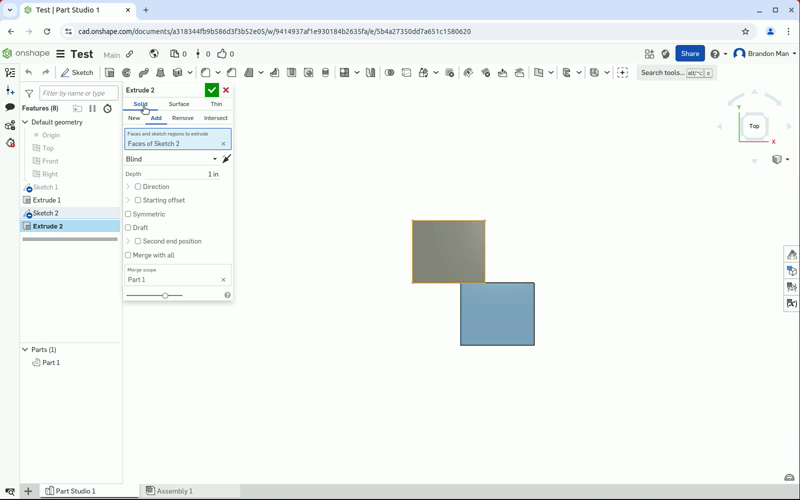
click(143, 106)
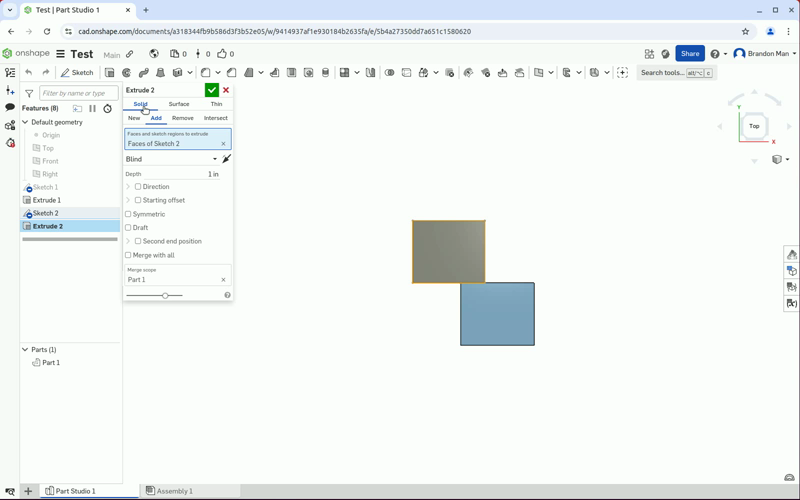
mouse_move(137, 120)
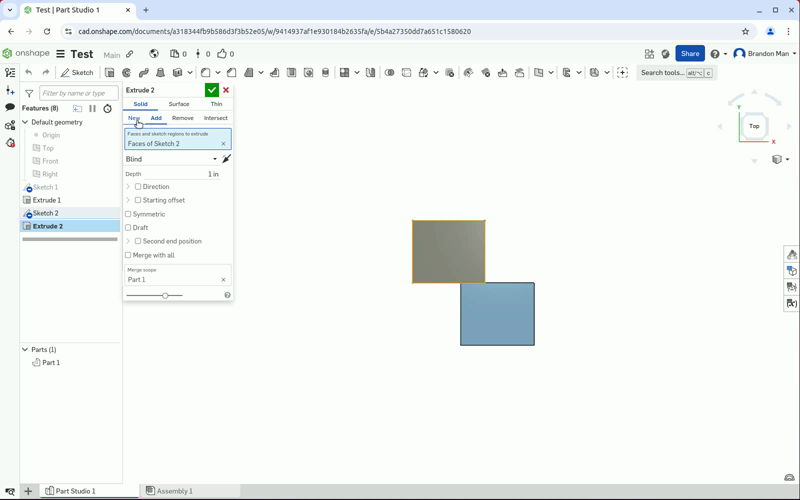
click(137, 120)
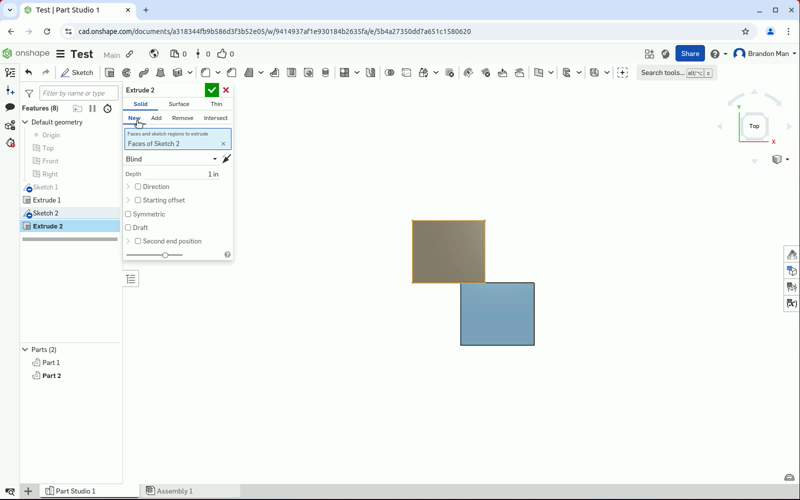
key(tab, 4)
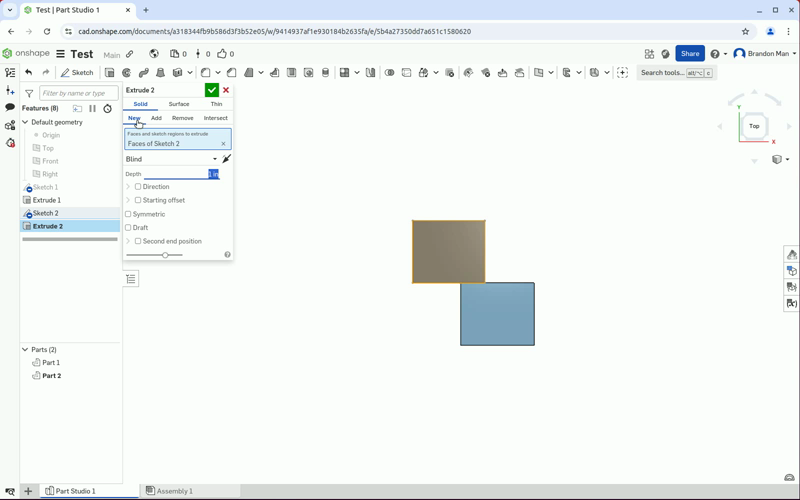
text(16.368)
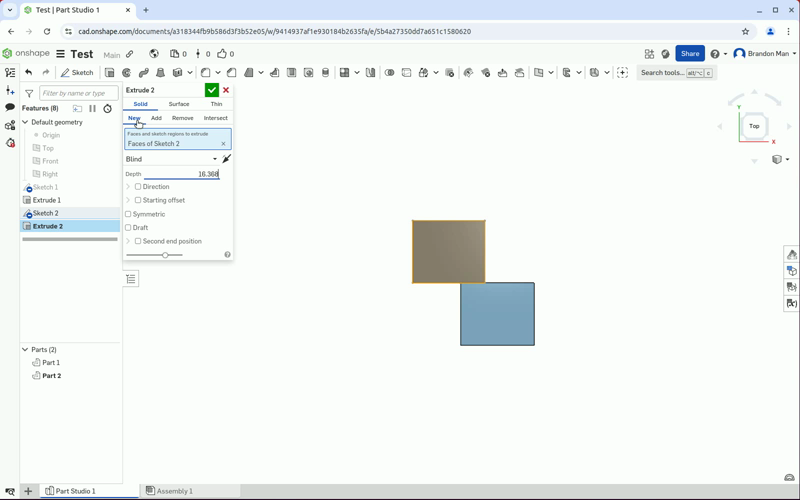
key(enter)
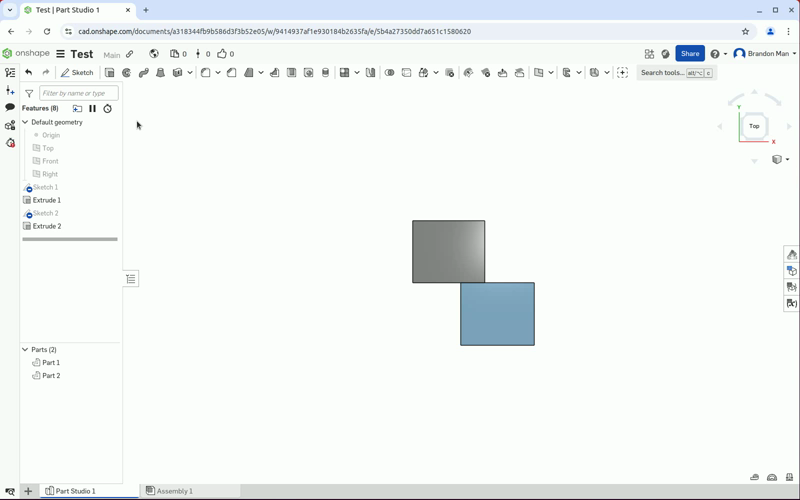
key(shift+h)
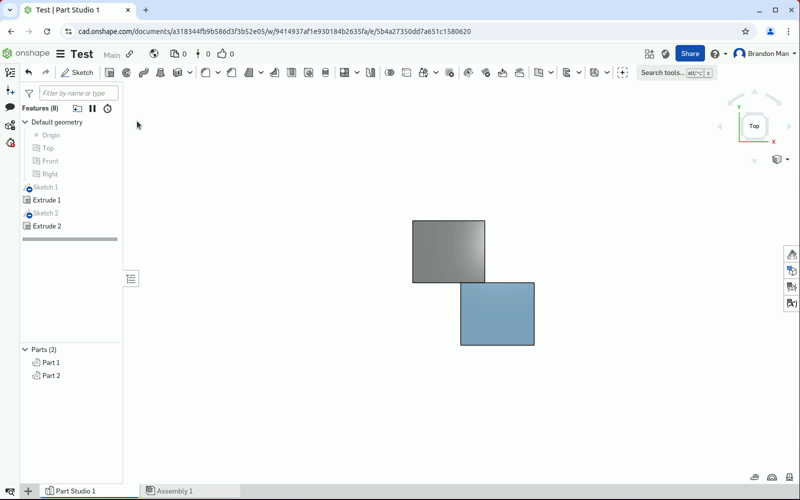
key(shift+h)
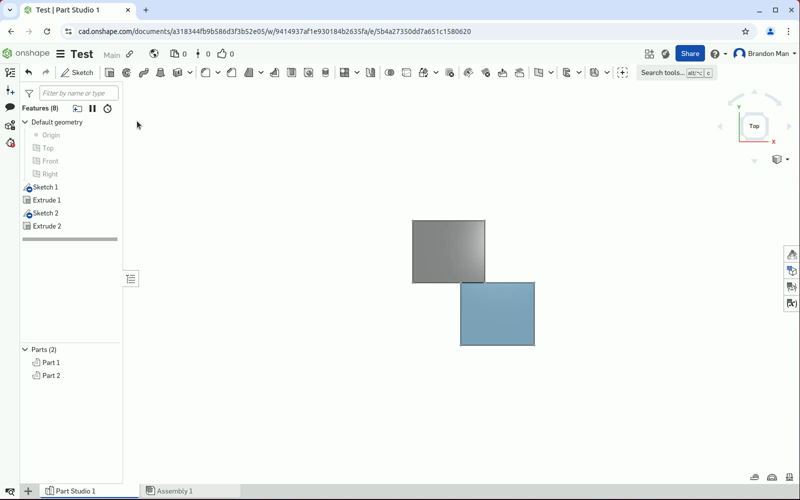
key(shift+7)
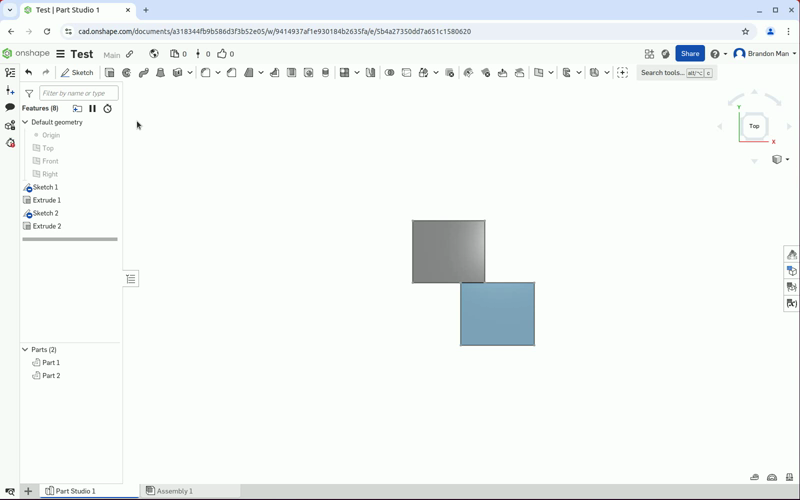
key(up, 3)
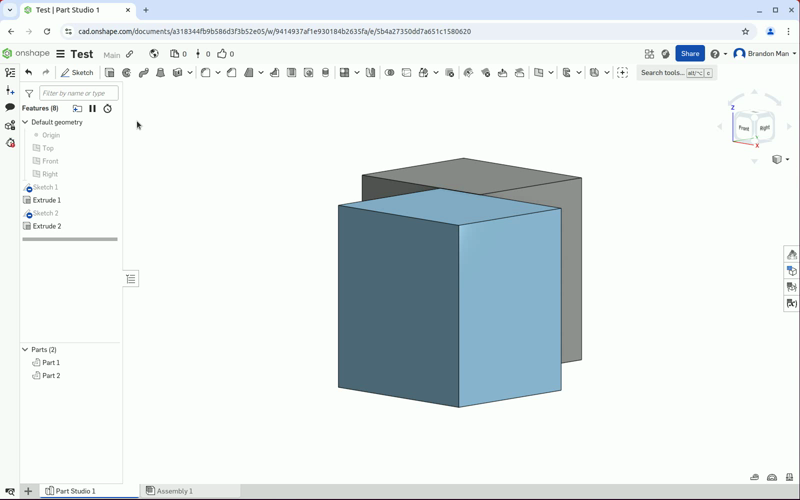
key(left, 3)
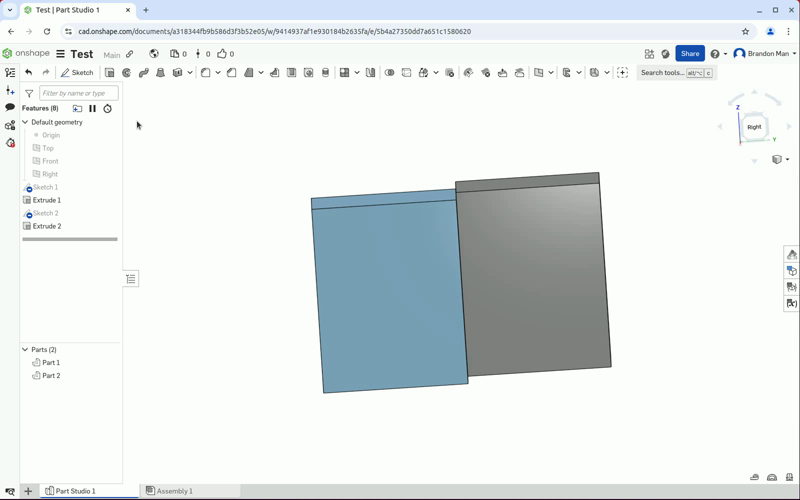
key(right, 3)
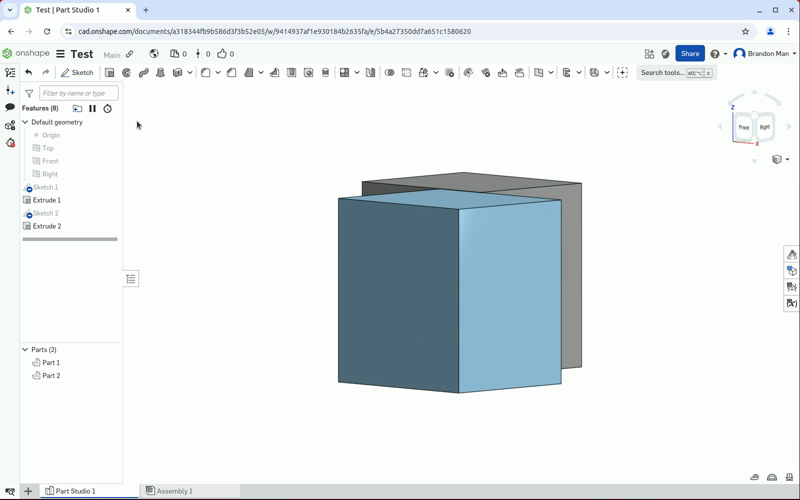
key(down, 3)
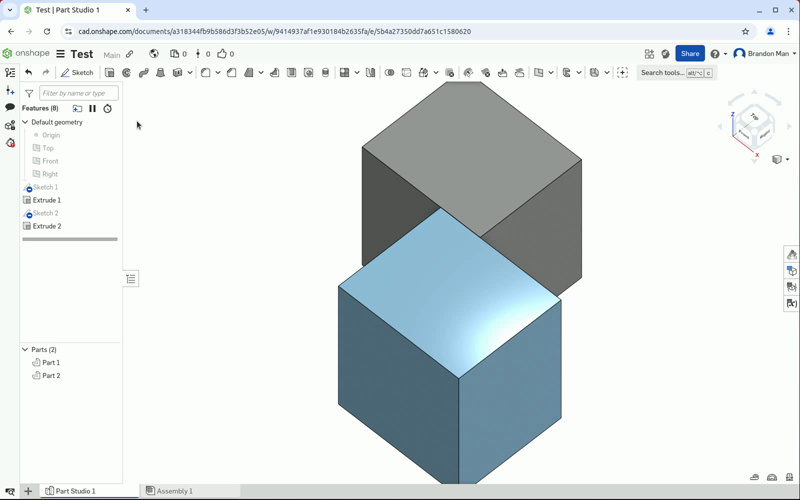
mouse_move(73, 189)
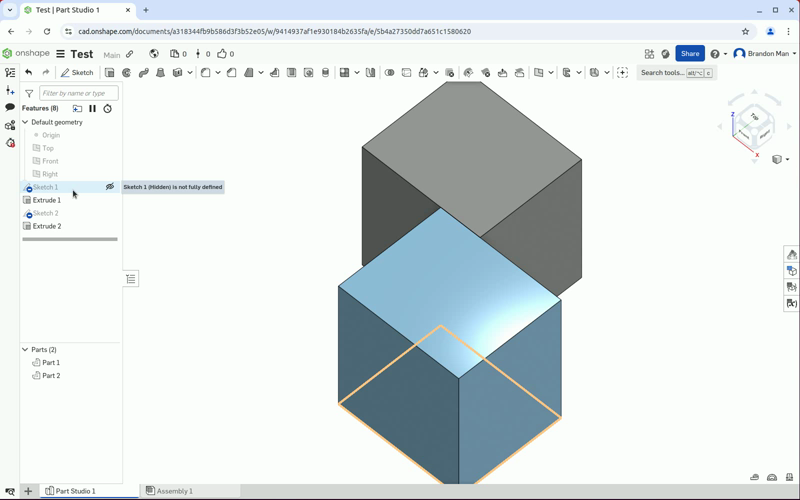
click(73, 189)